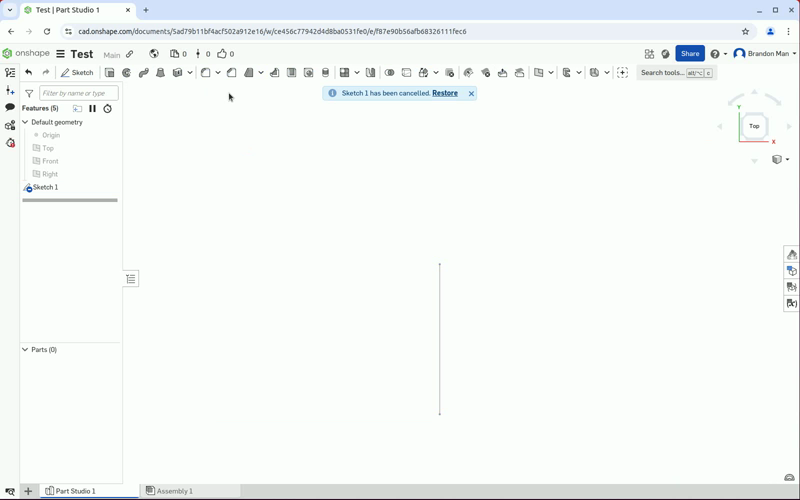
key(shift+h)
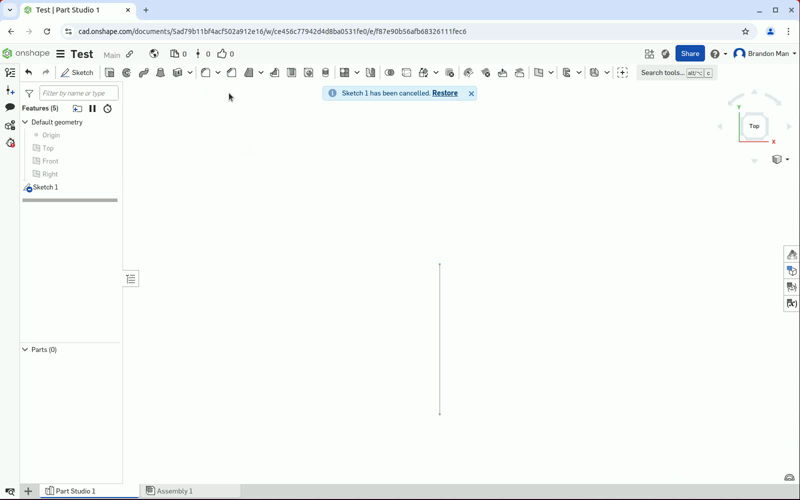
key(shift+s)
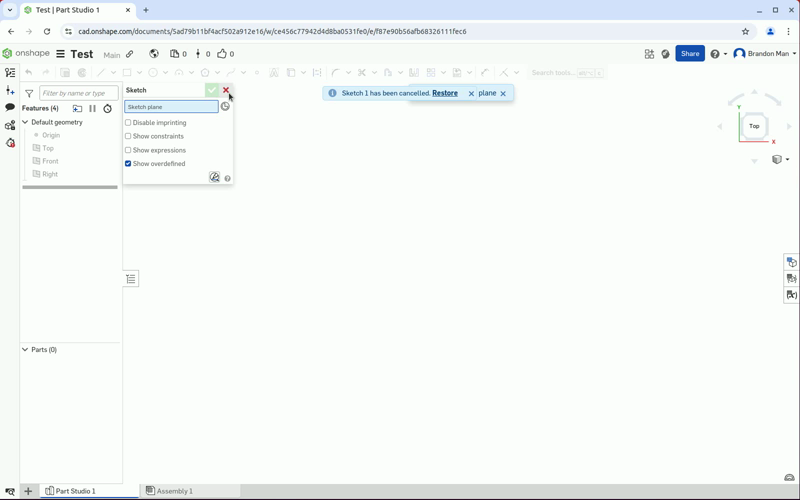
mouse_move(73, 150)
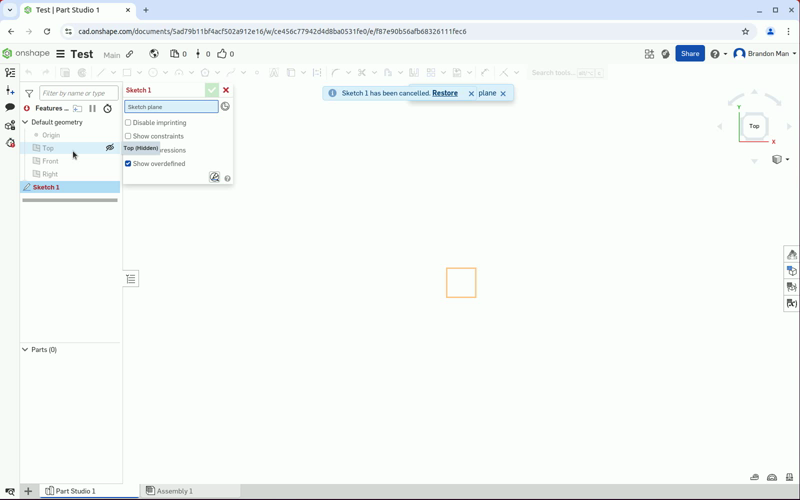
click(73, 150)
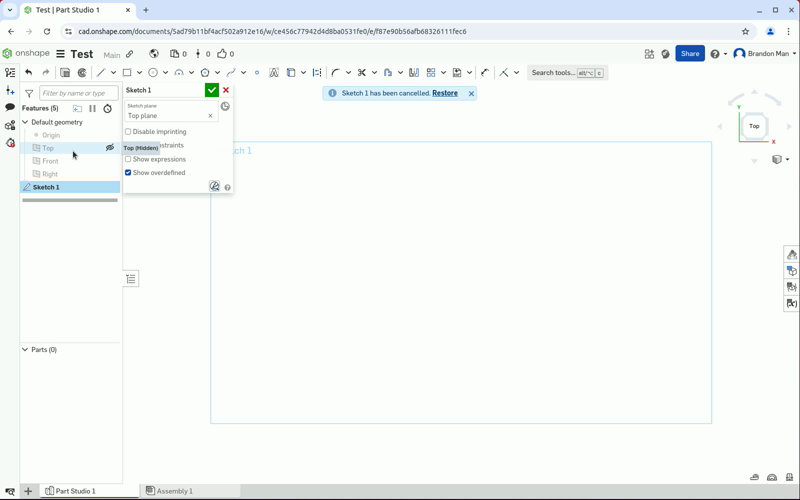
mouse_move(73, 352)
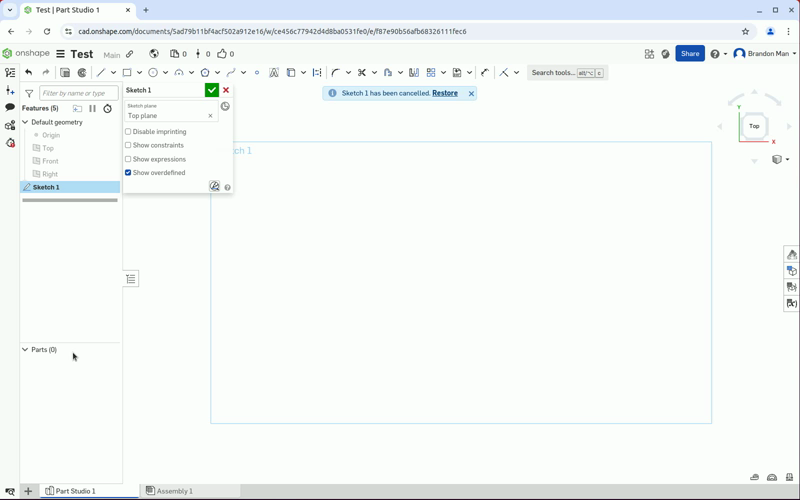
key(y)
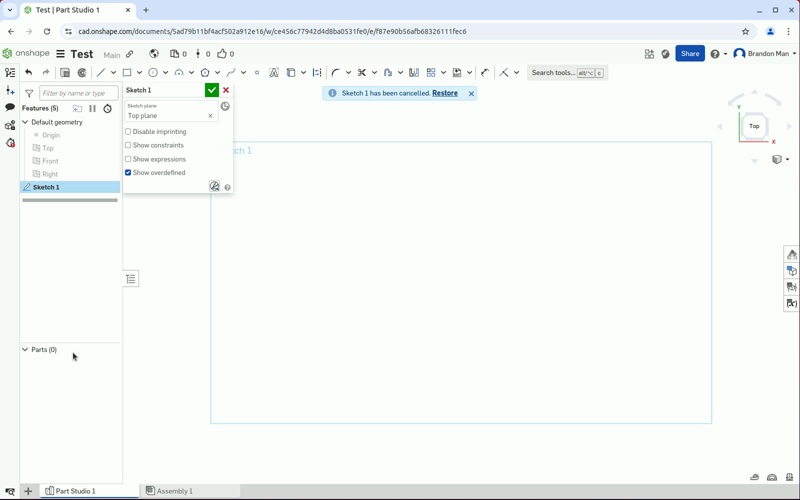
key(l)
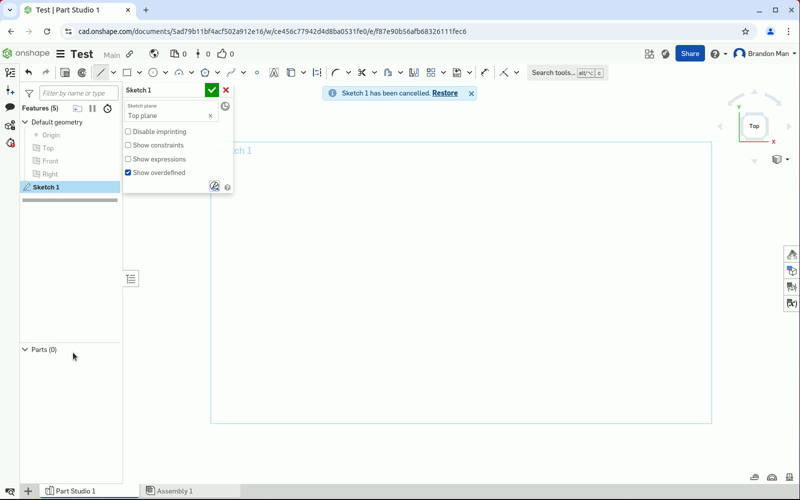
key_down(shift)
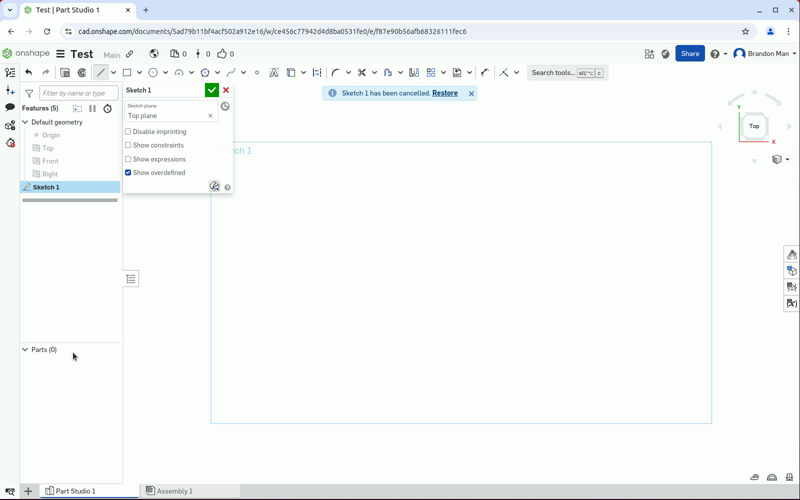
mouse_move(460, 282)
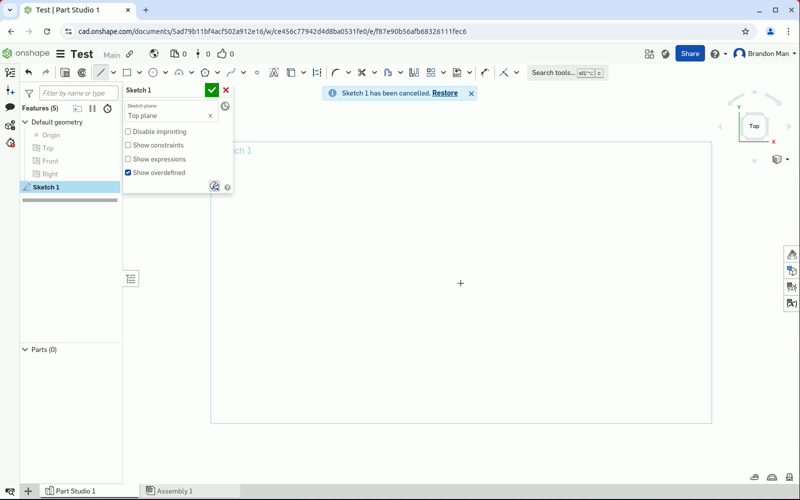
click(460, 282)
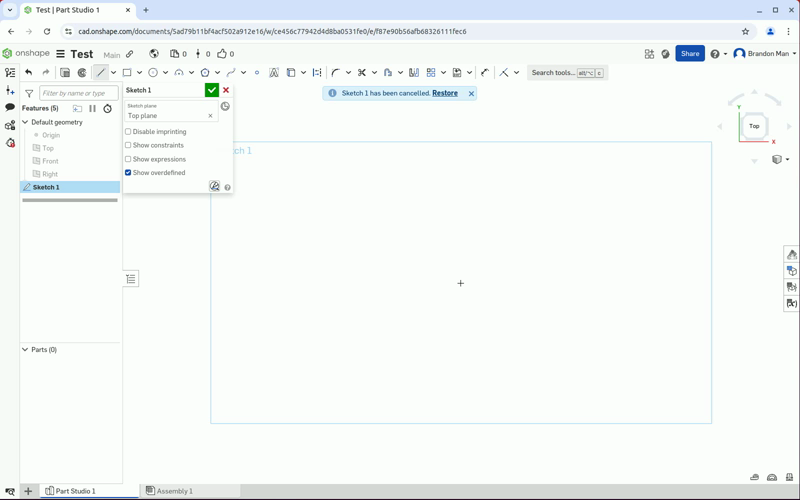
key_up(shift)
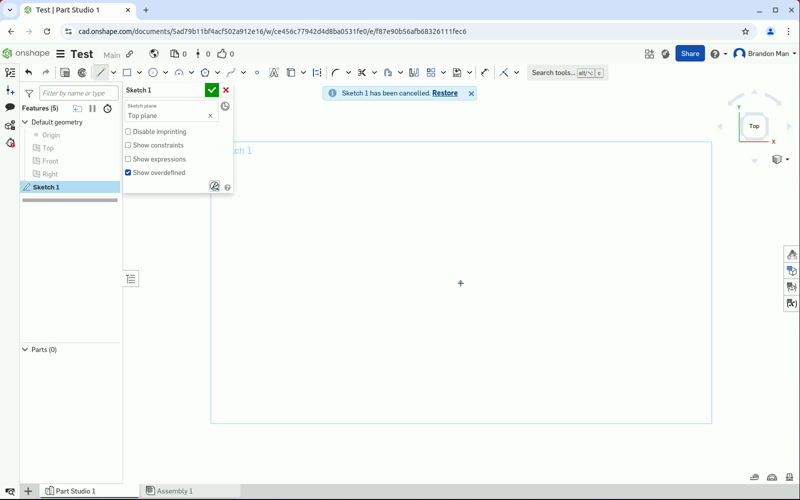
key_down(shift)
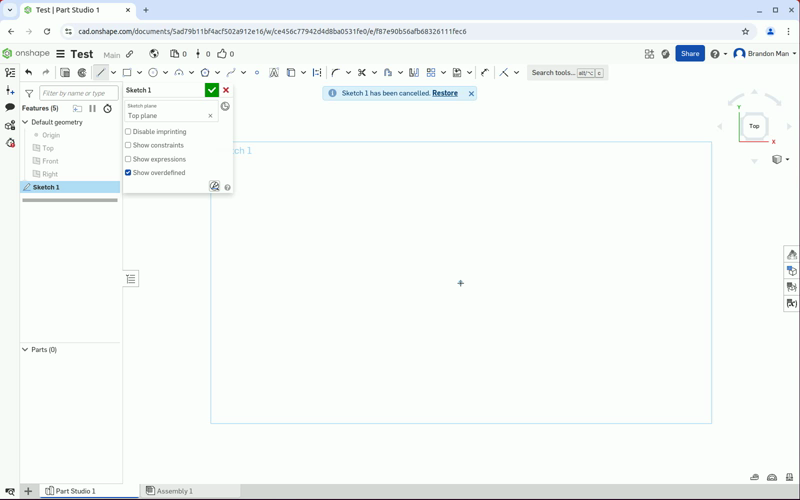
mouse_move(573, 282)
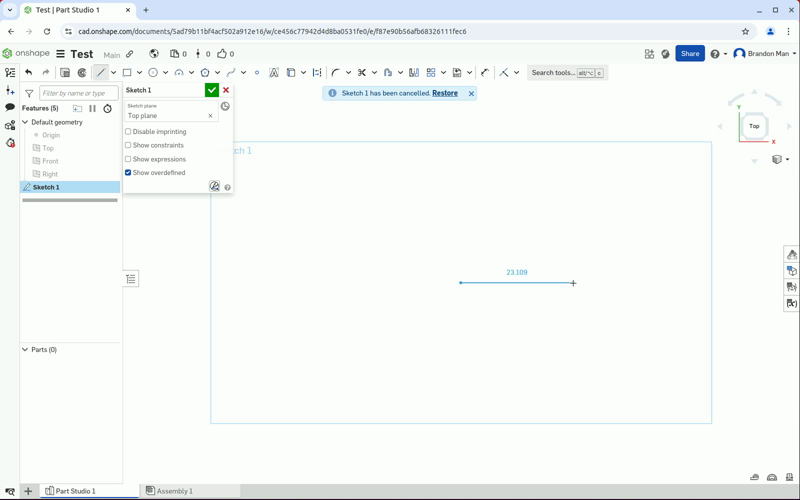
click(573, 282)
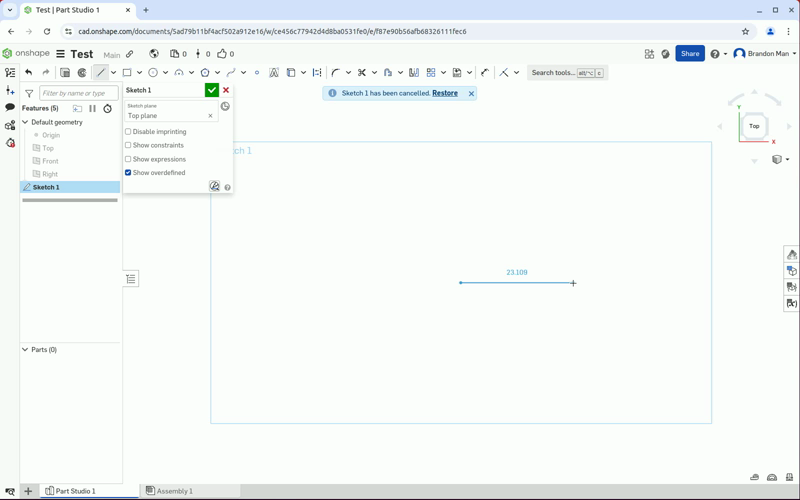
key_up(shift)
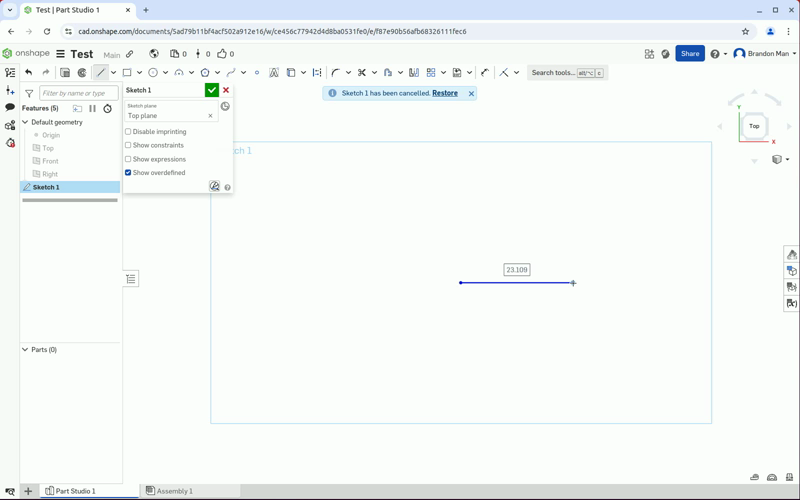
key_down(shift)
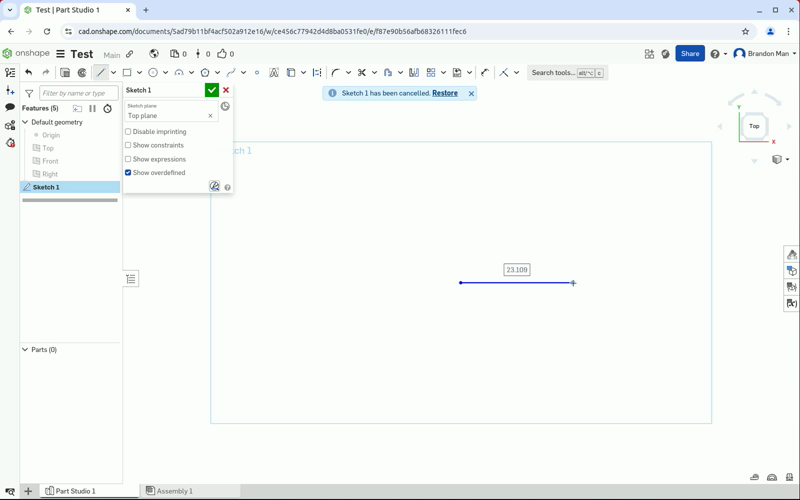
mouse_move(573, 170)
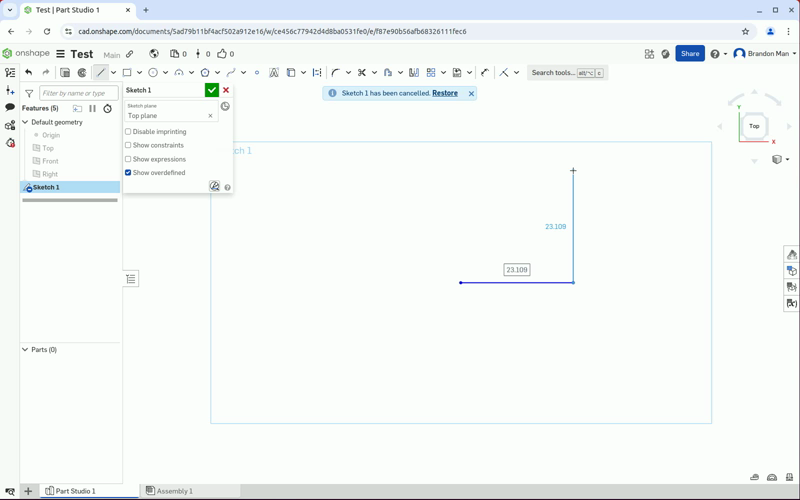
click(573, 170)
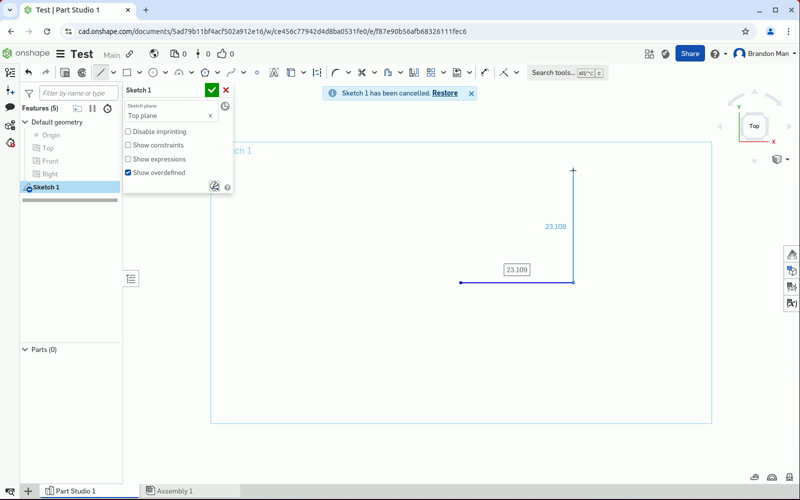
key_up(shift)
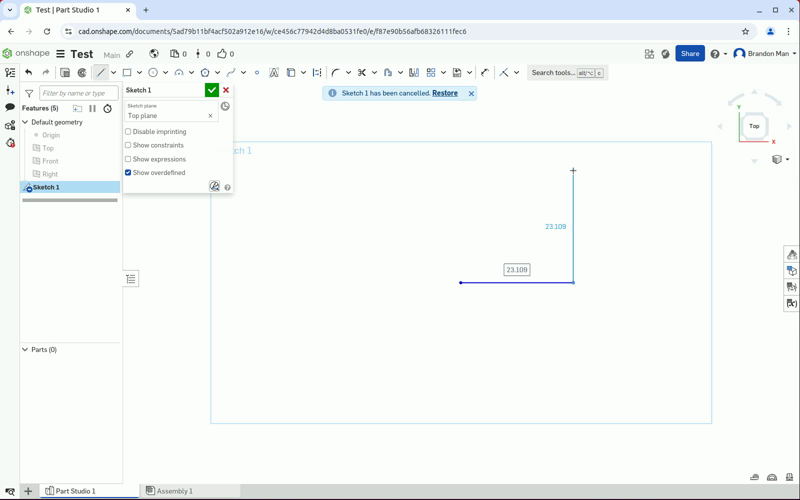
key_down(shift)
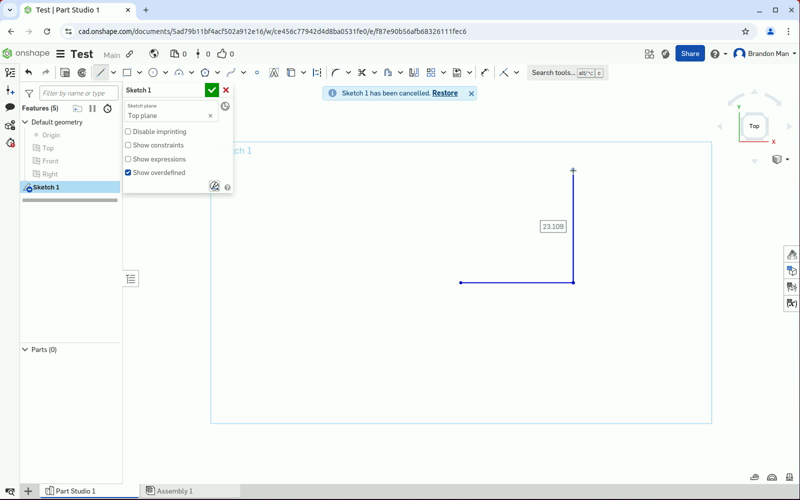
mouse_move(460, 170)
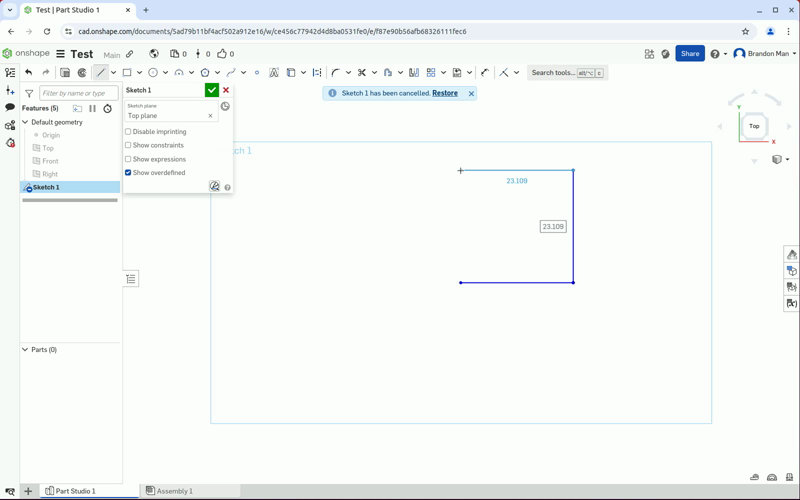
click(460, 170)
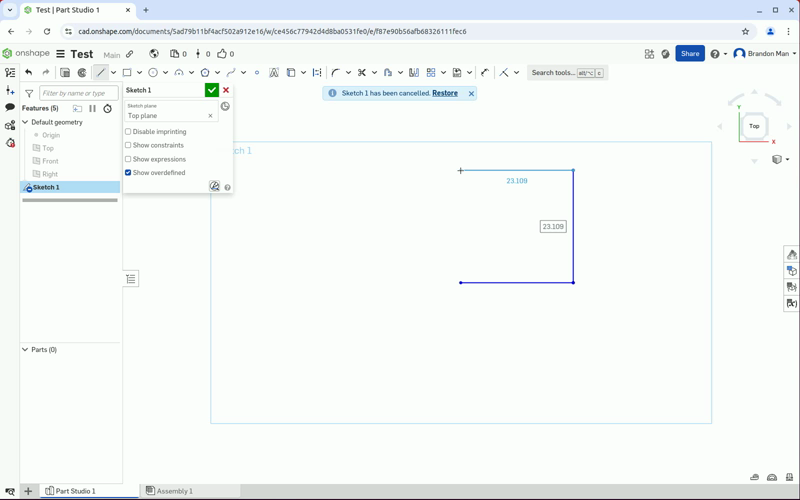
key_up(shift)
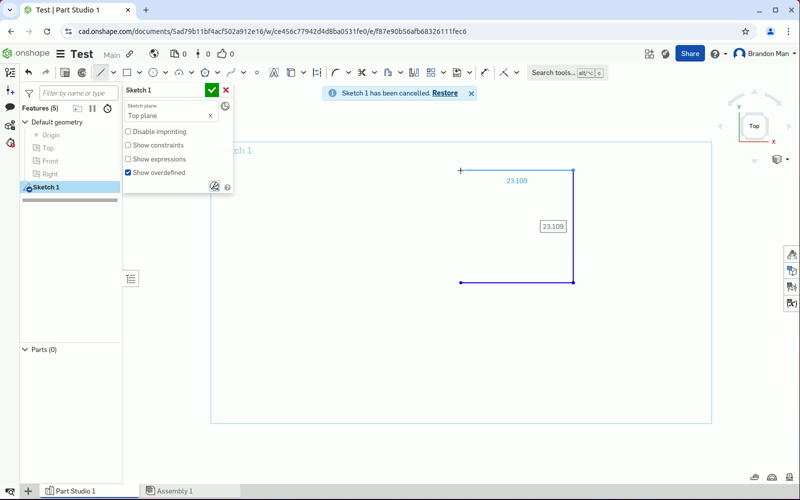
key_down(shift)
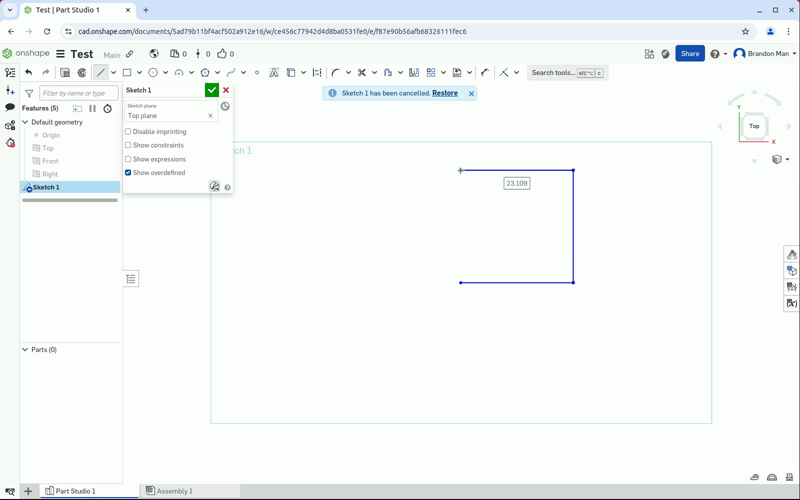
mouse_move(460, 282)
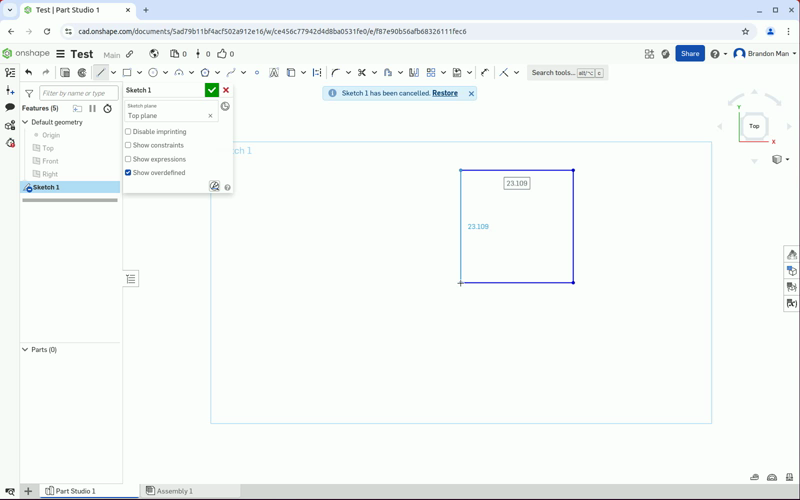
key_up(shift)
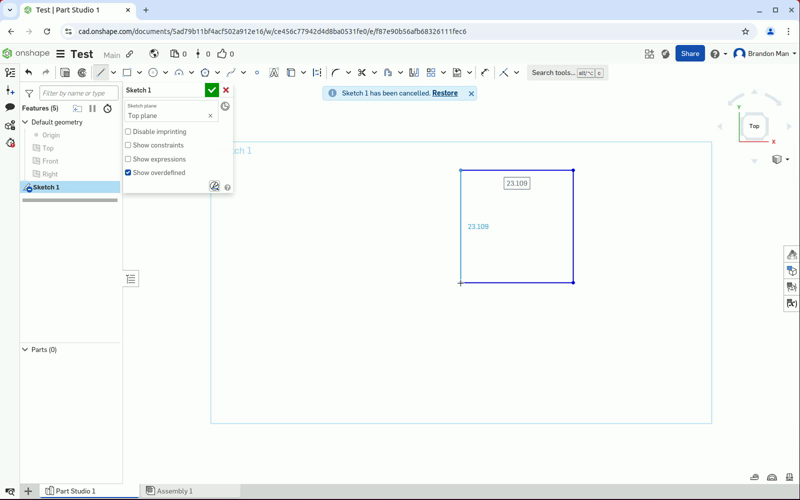
click(460, 282)
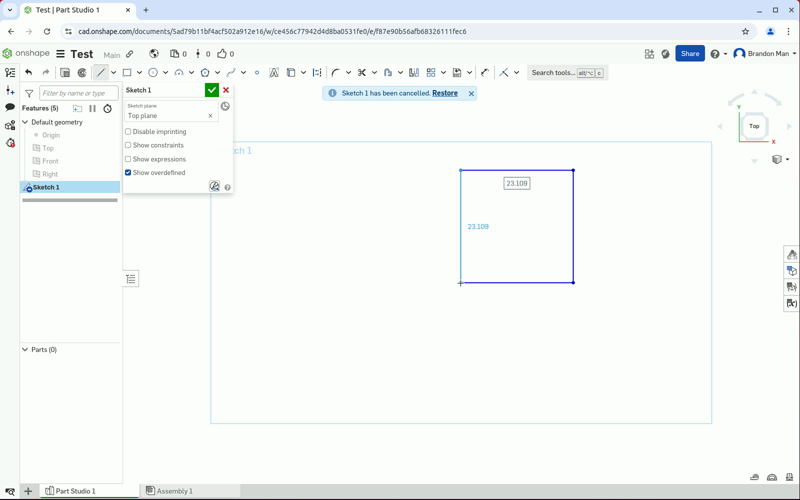
key(esc)
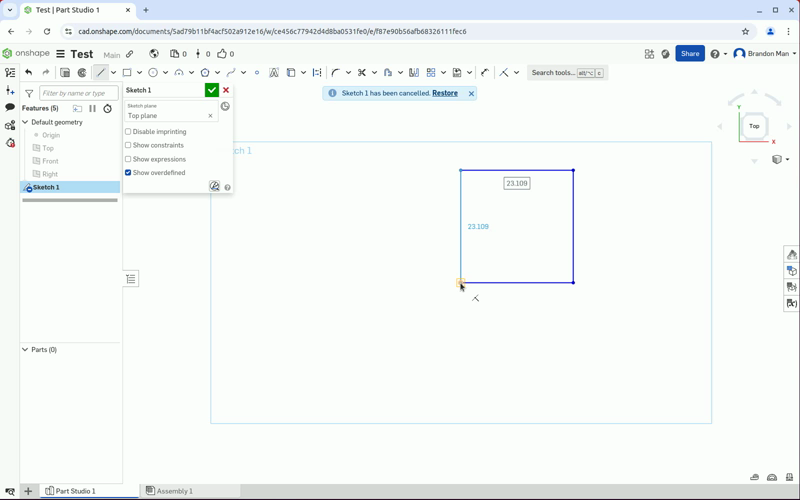
mouse_move(512, 260)
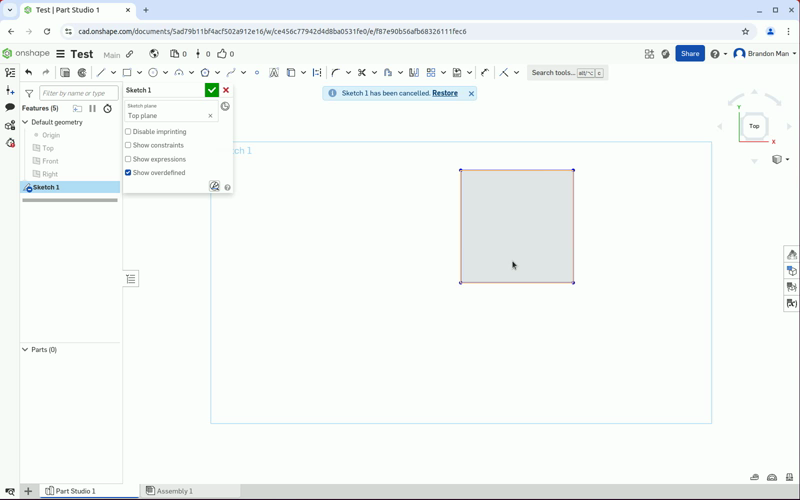
click(512, 260)
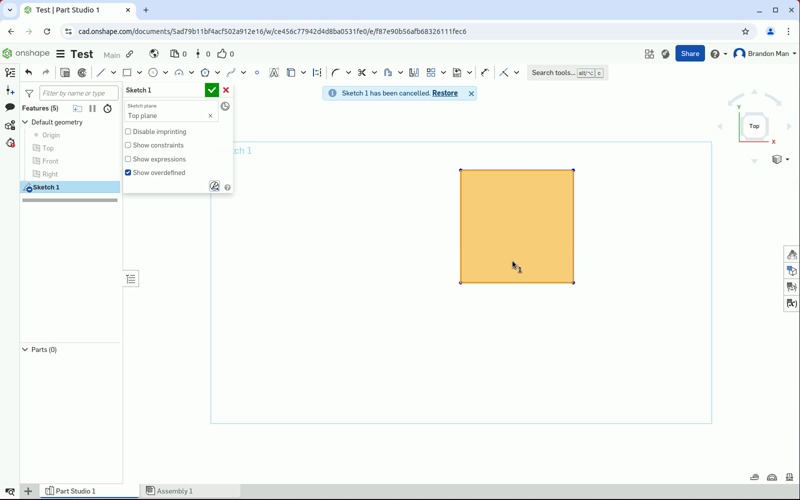
mouse_move(73, 352)
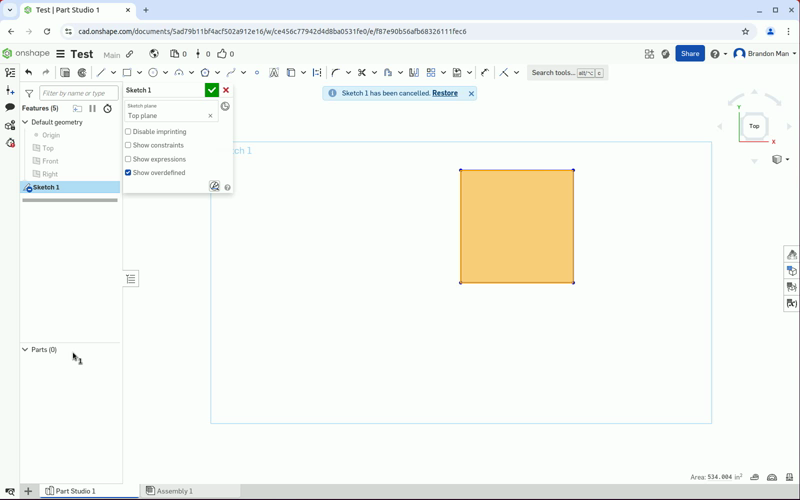
key(shift+y)
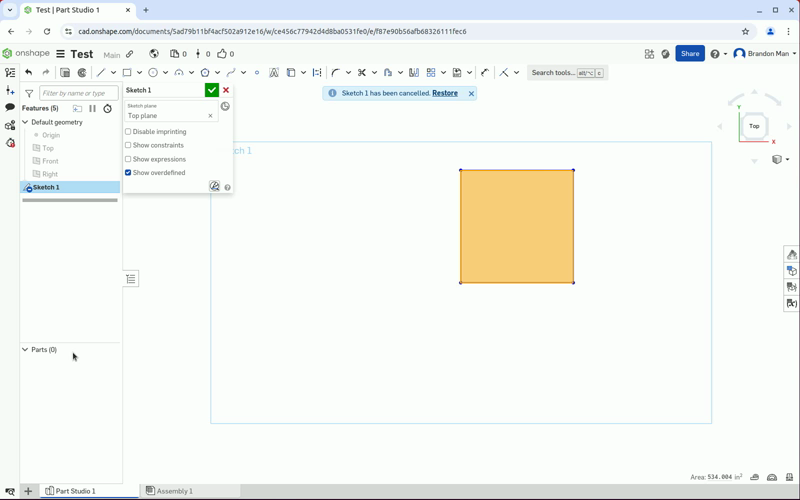
key(shift+e)
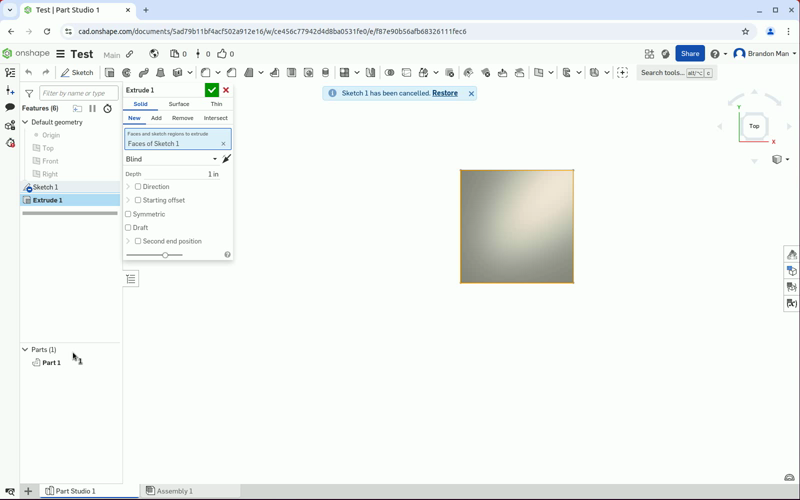
mouse_move(143, 106)
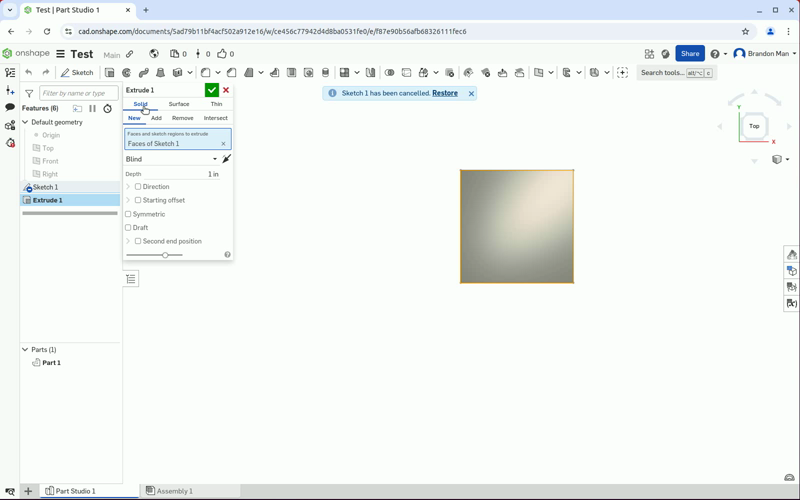
click(143, 106)
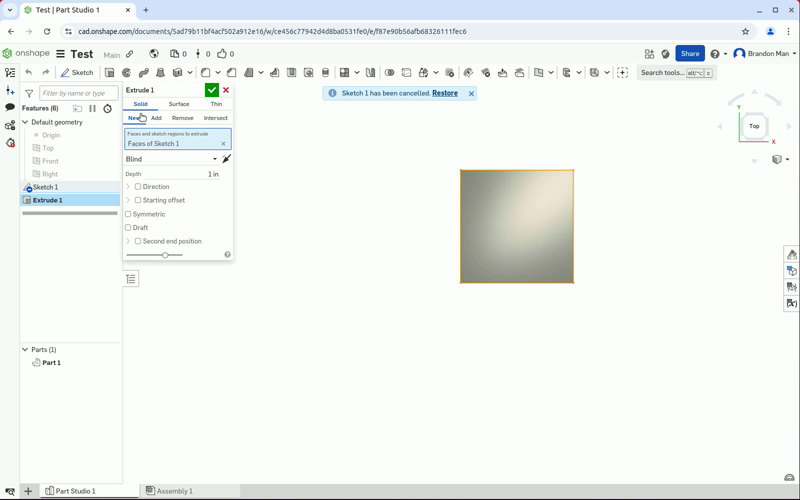
mouse_move(137, 120)
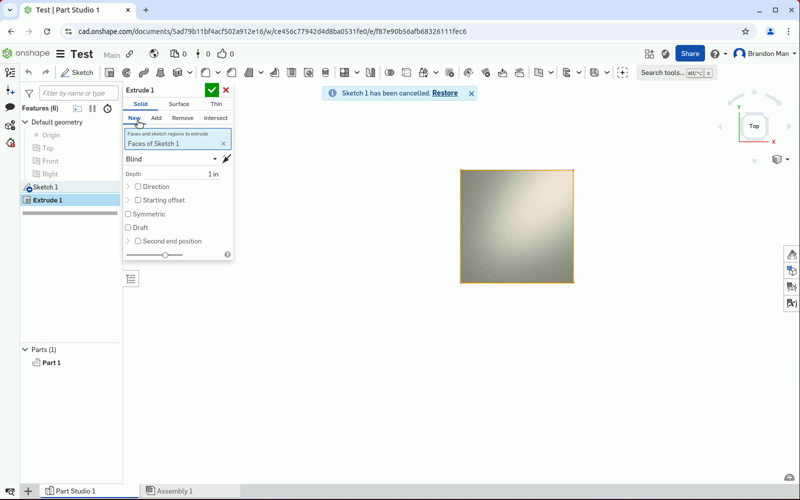
click(137, 120)
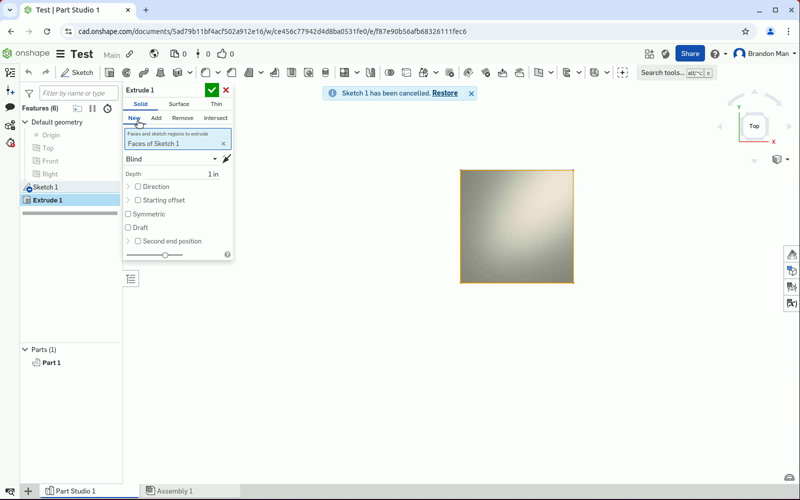
key(tab, 4)
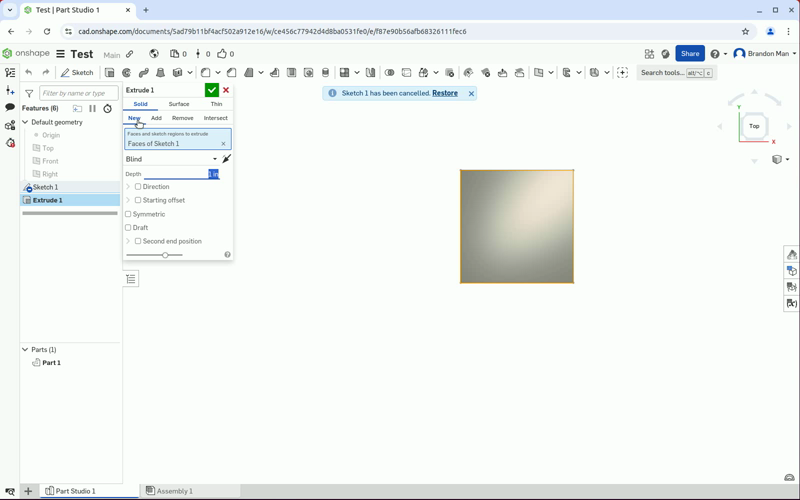
text(11.554)
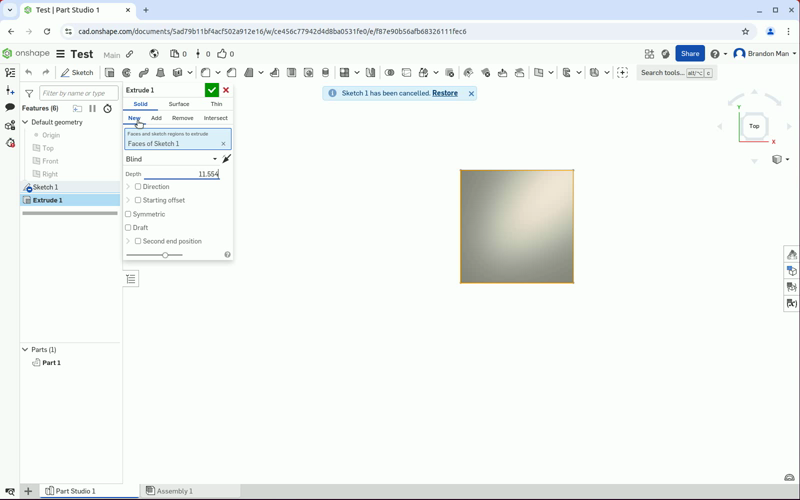
key(enter)
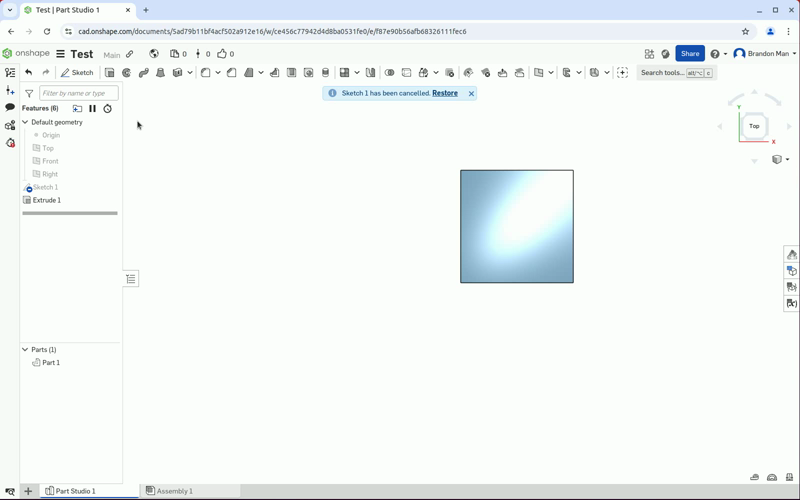
key(shift+h)
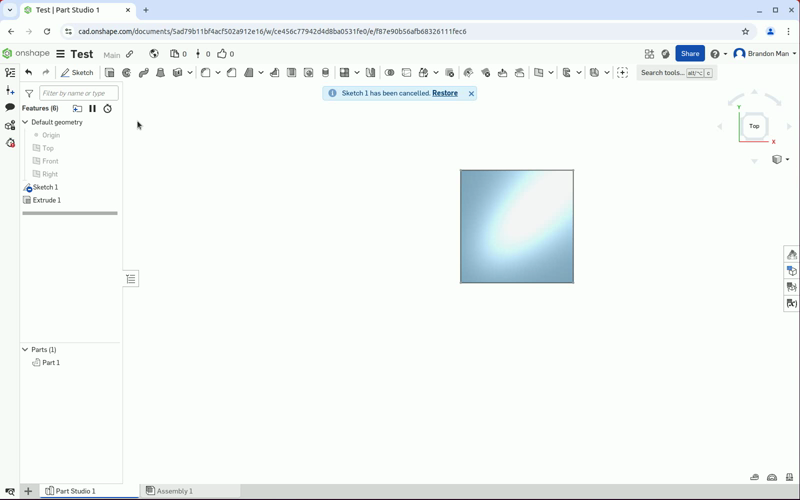
key(shift+h)
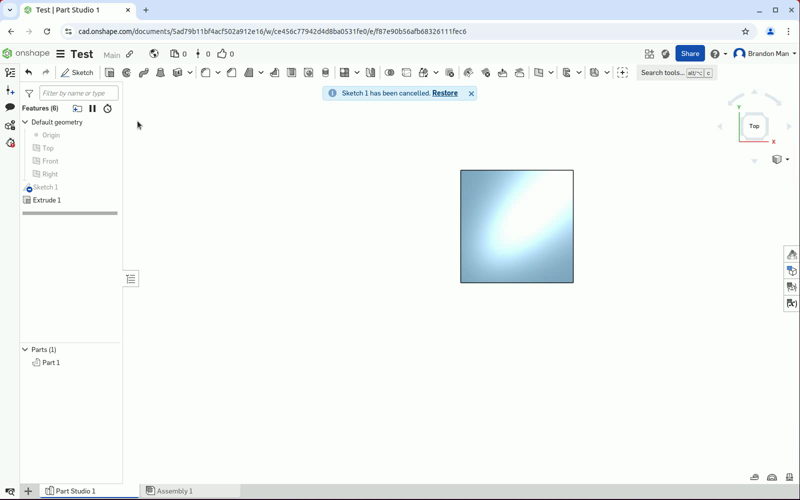
mouse_move(73, 189)
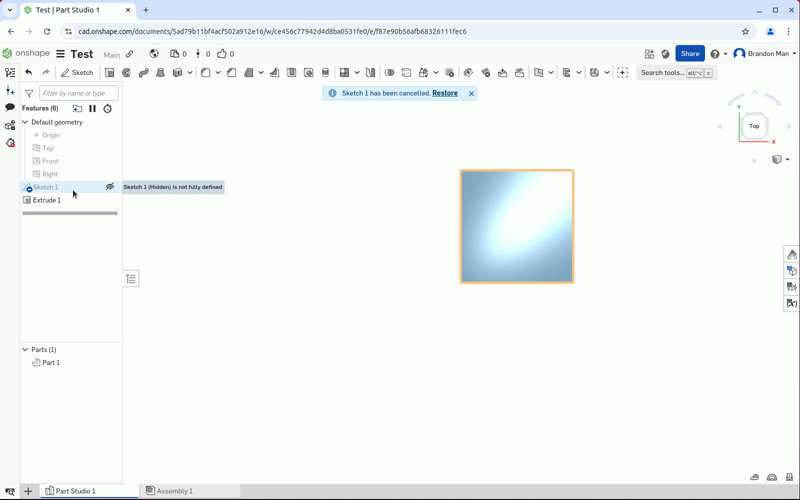
click(73, 189)
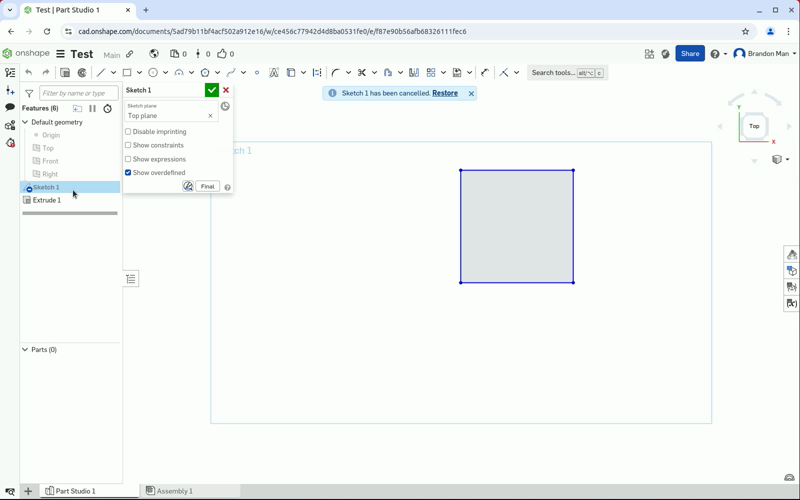
mouse_move(229, 92)
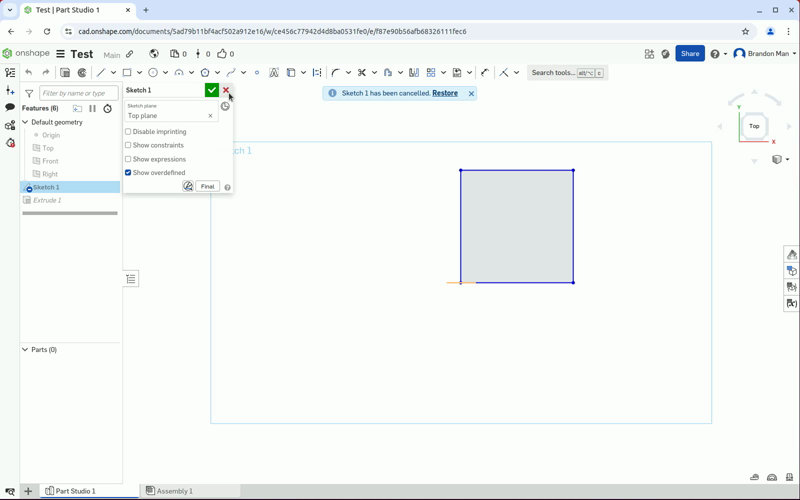
click(229, 92)
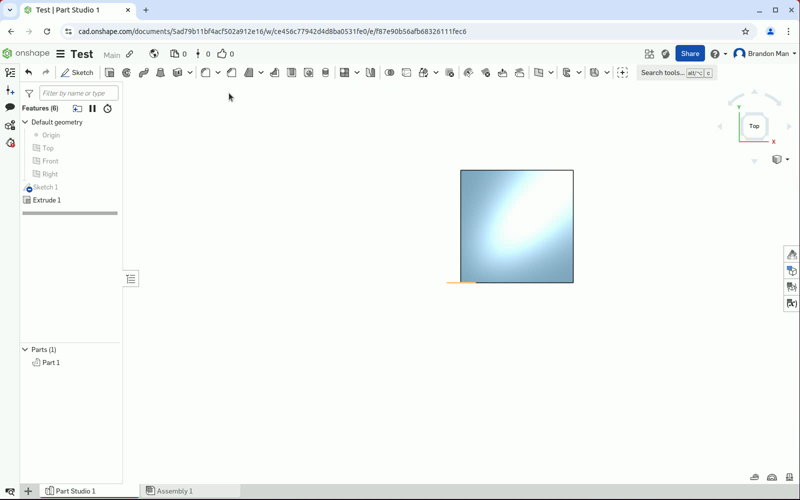
mouse_move(541, 75)
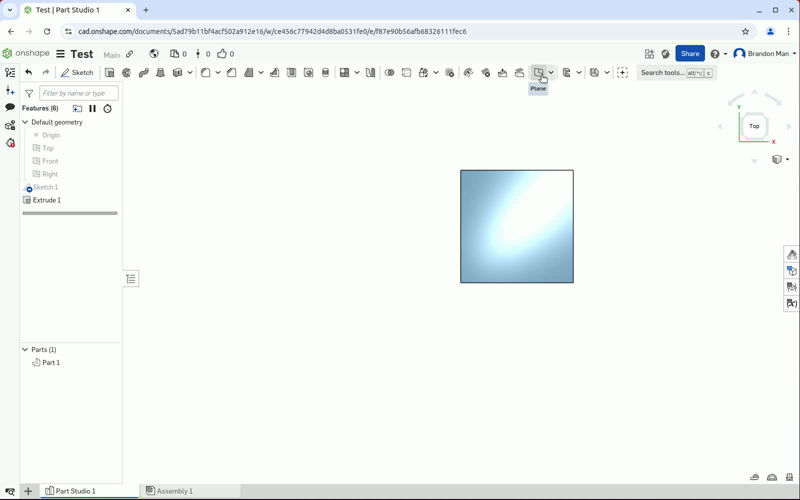
click(541, 75)
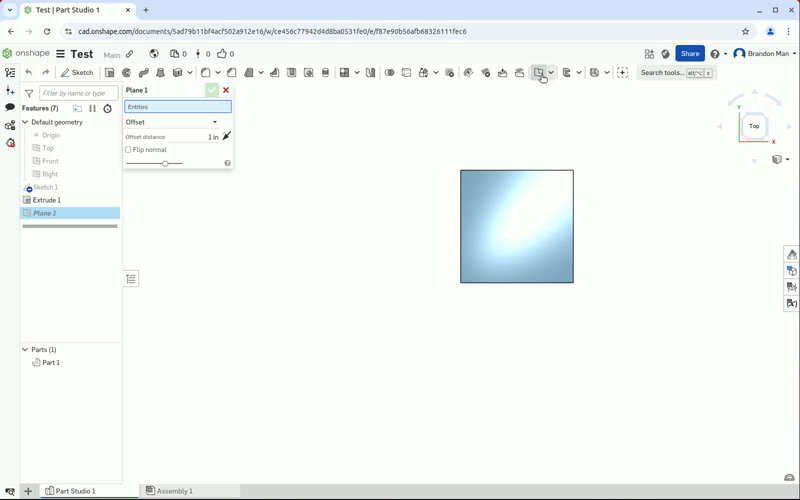
mouse_move(73, 150)
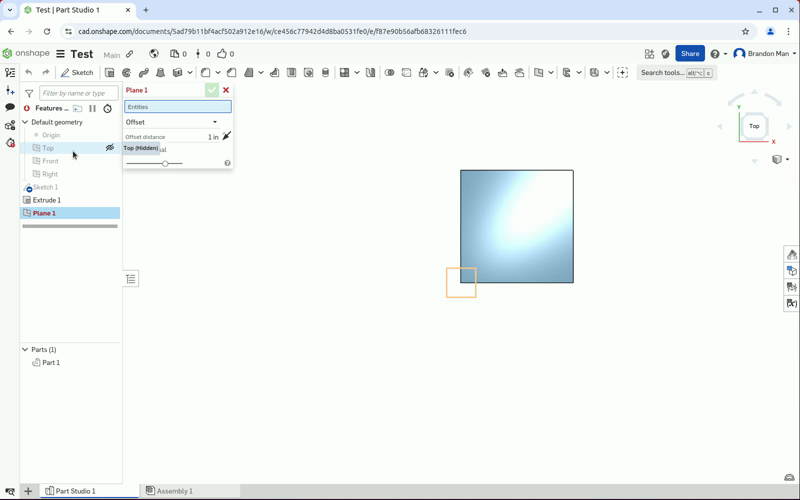
click(73, 150)
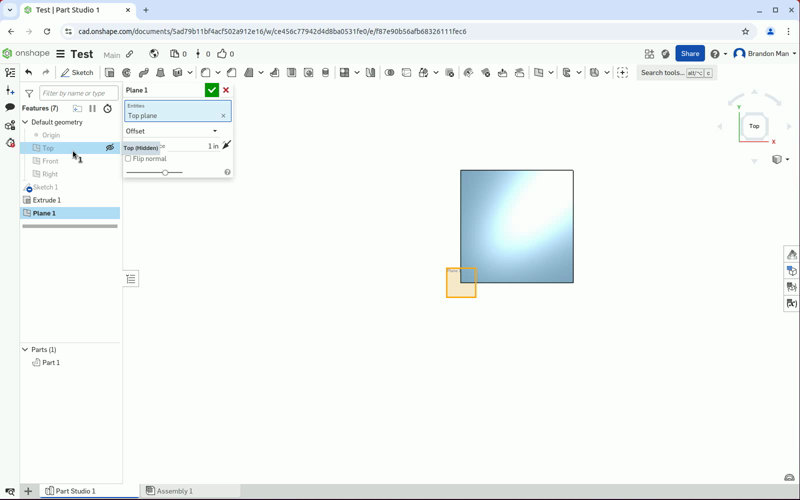
key(tab, 2)
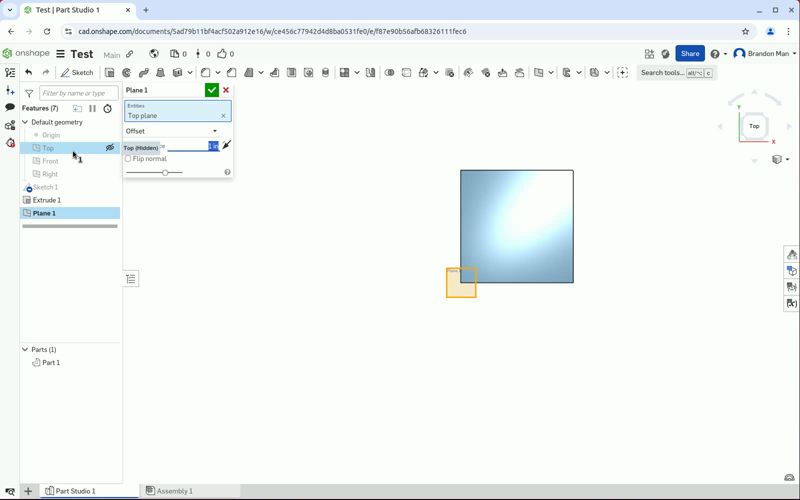
text(11.554)
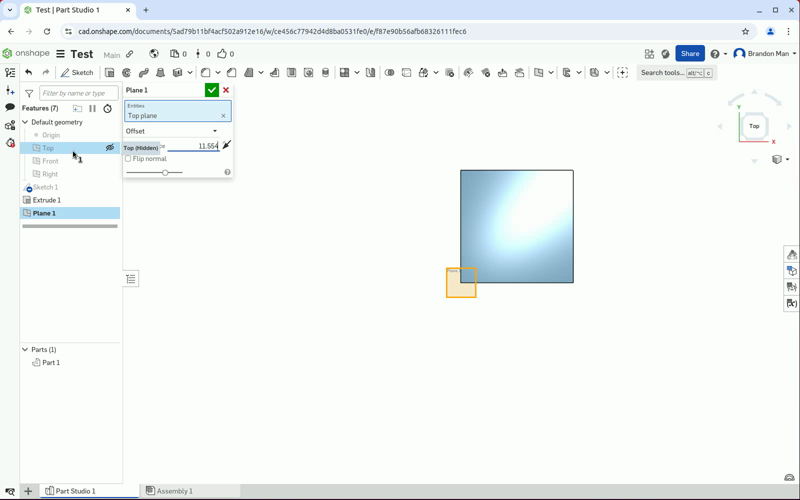
key(enter, 2)
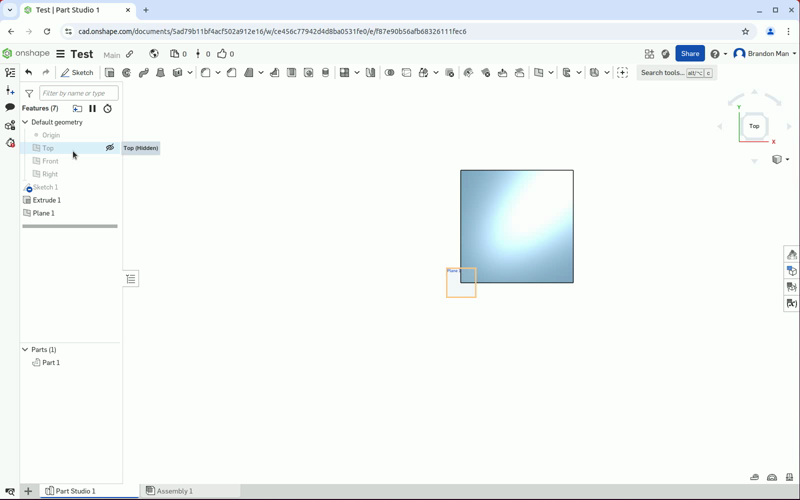
key(shift+s)
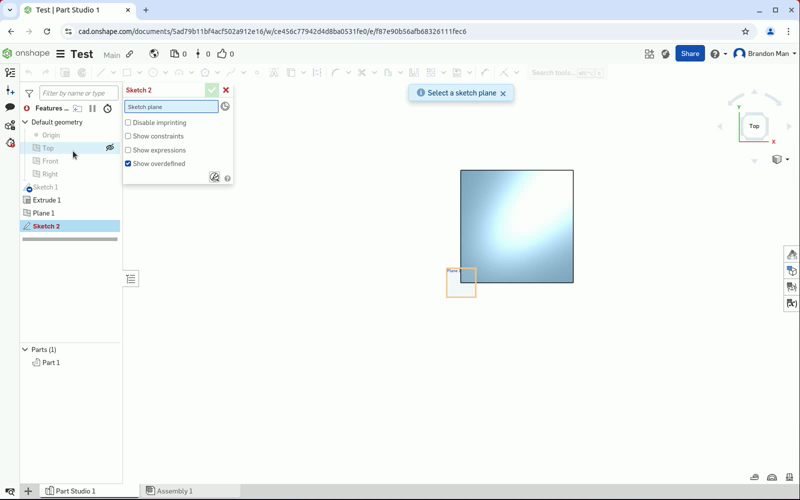
mouse_move(73, 215)
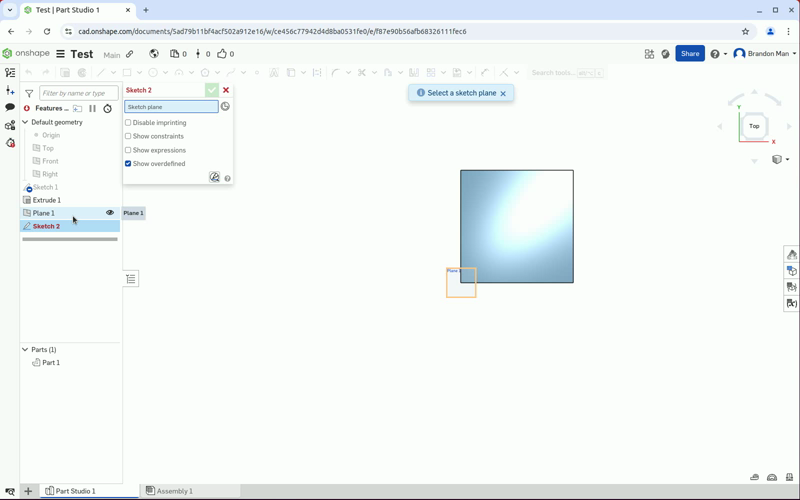
click(73, 215)
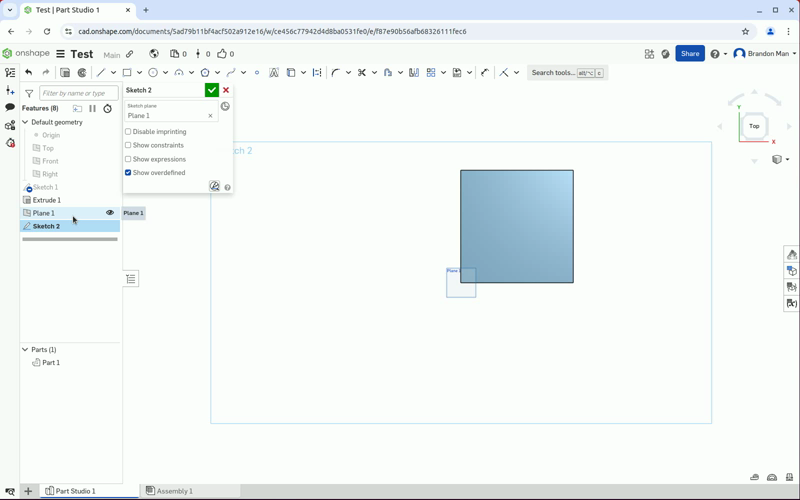
mouse_move(73, 352)
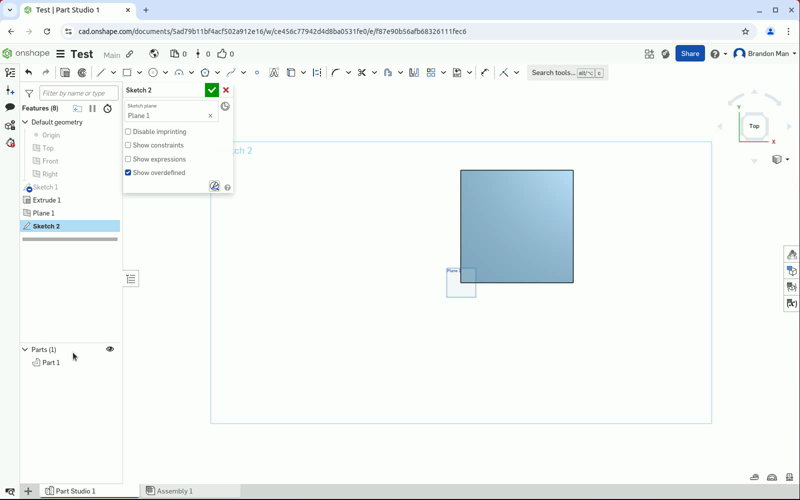
key(y)
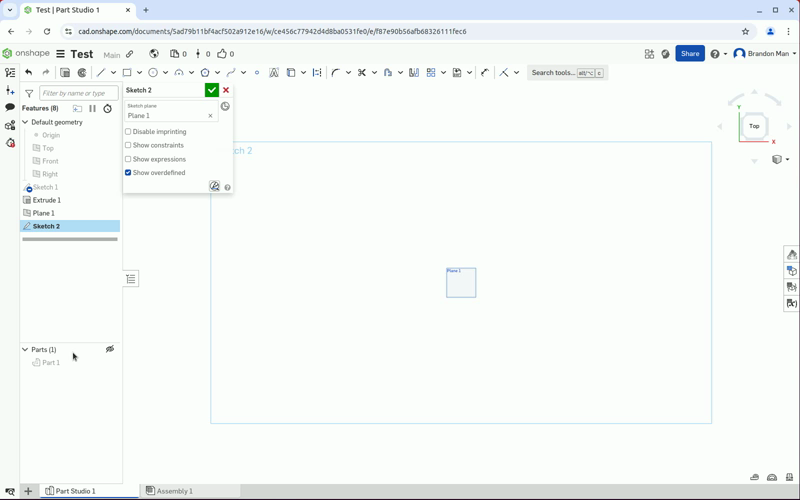
key(l)
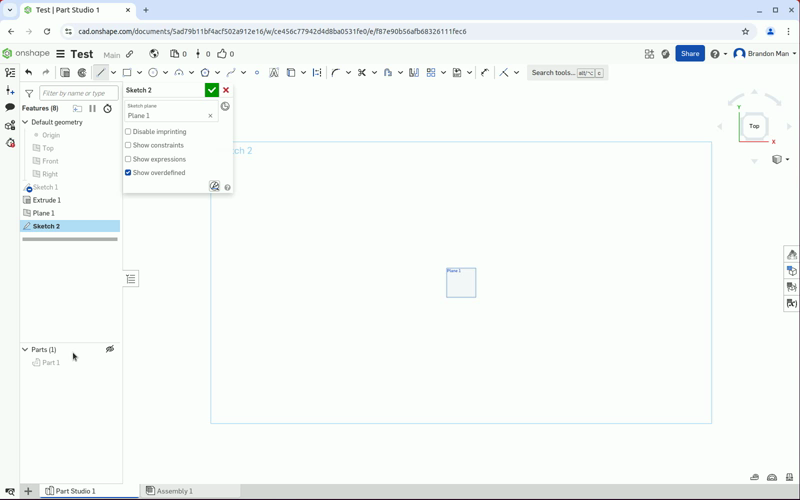
key_down(shift)
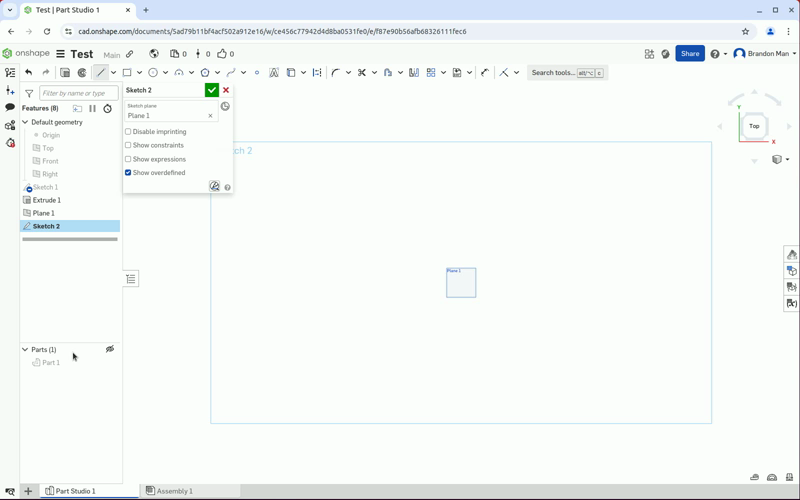
mouse_move(487, 251)
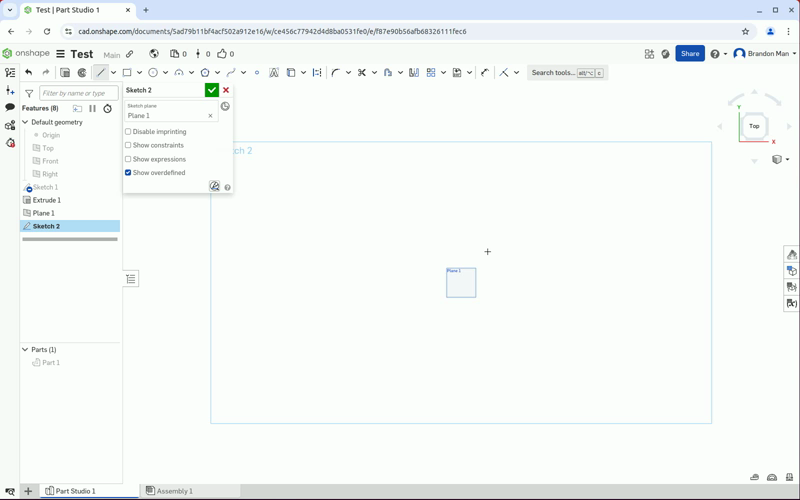
click(487, 251)
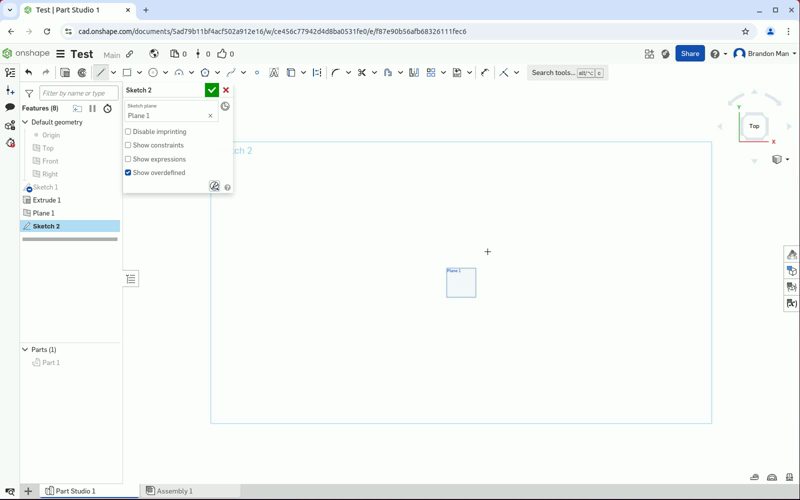
key_up(shift)
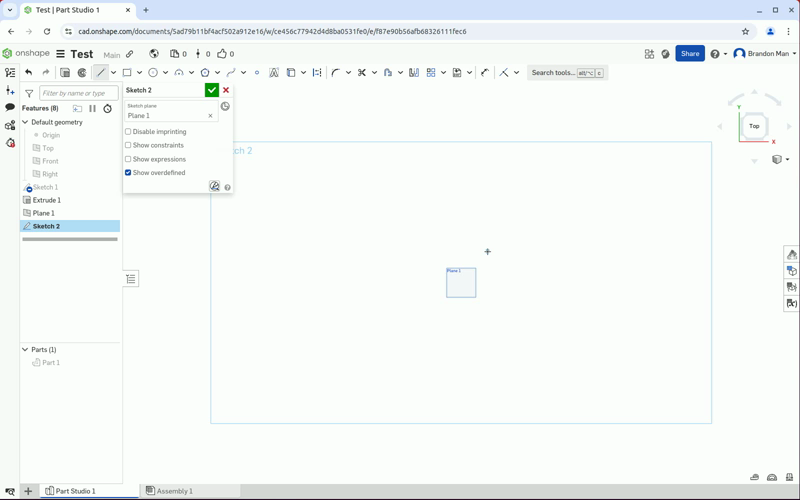
key_down(shift)
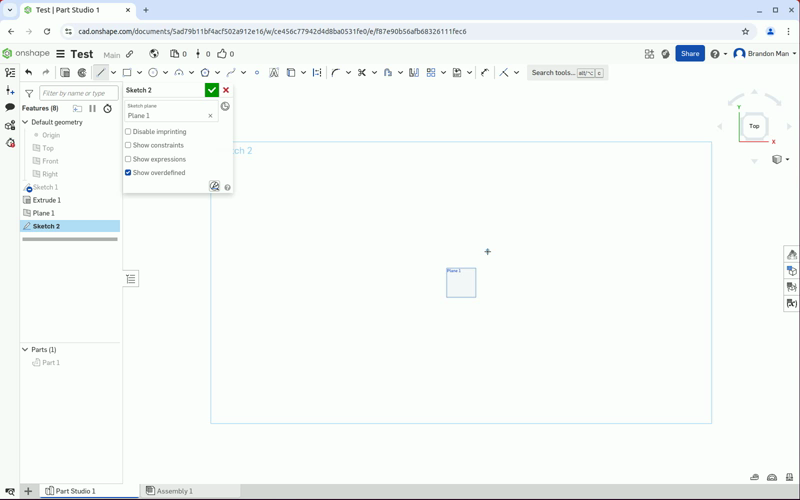
mouse_move(551, 251)
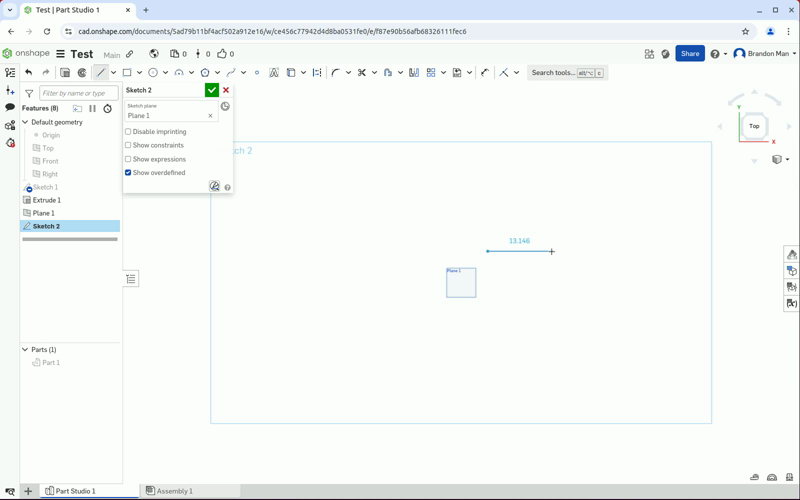
click(551, 251)
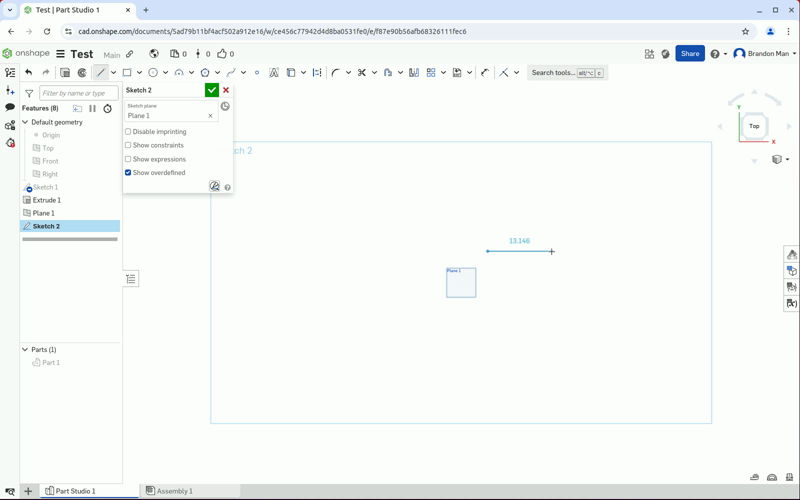
key_up(shift)
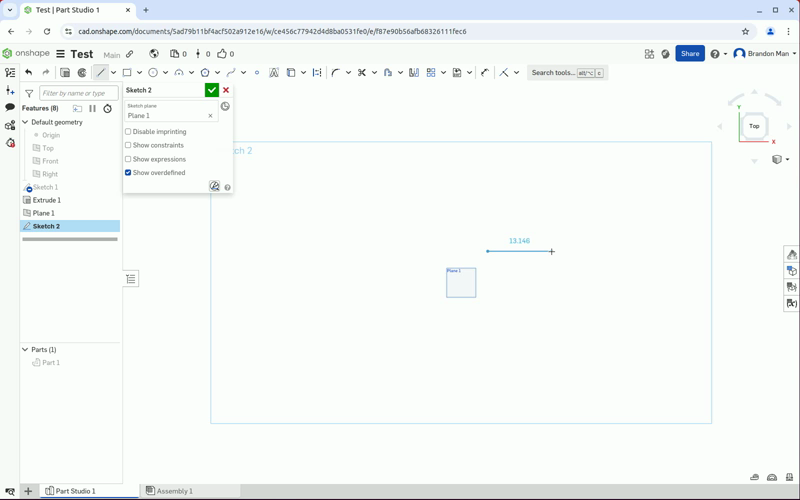
key_down(shift)
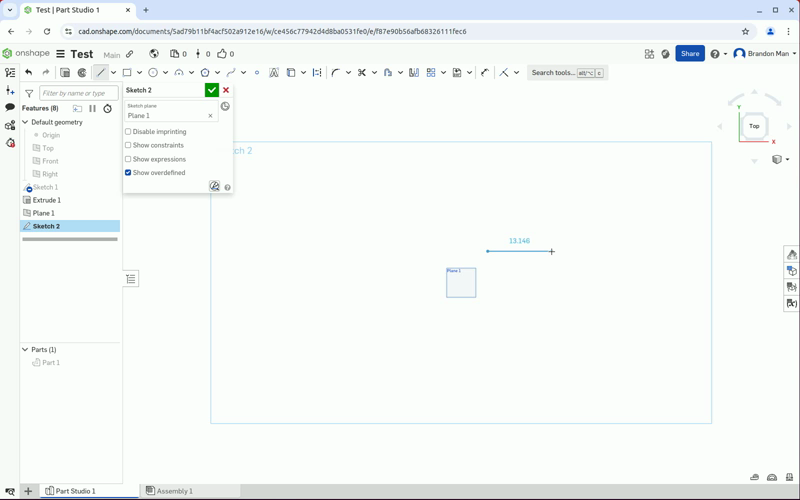
mouse_move(581, 251)
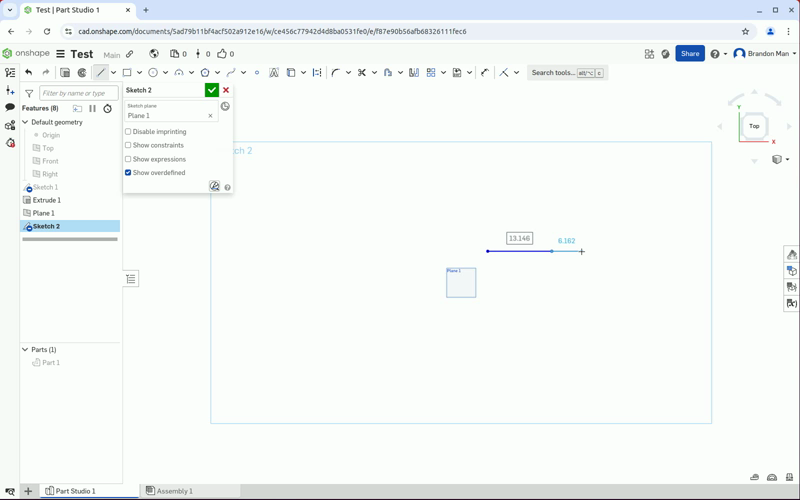
mouse_move(551, 204)
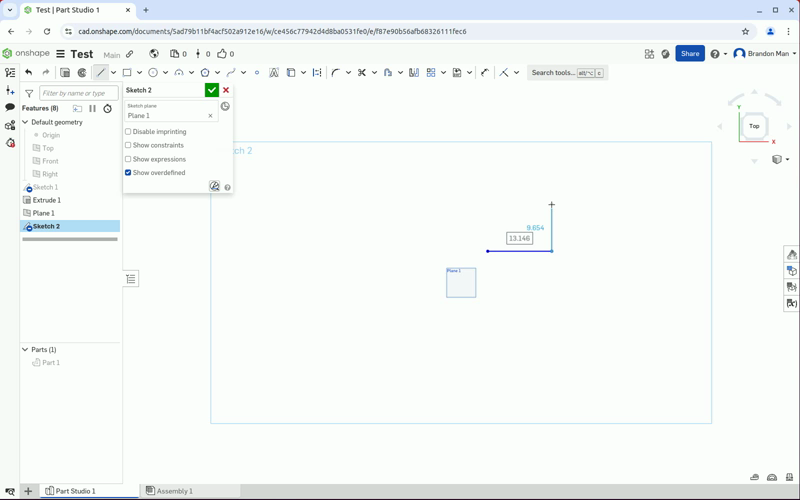
click(551, 204)
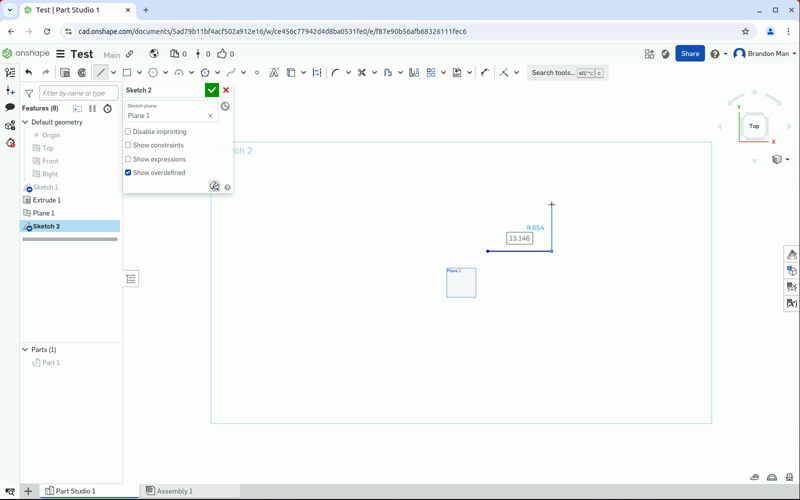
key_up(shift)
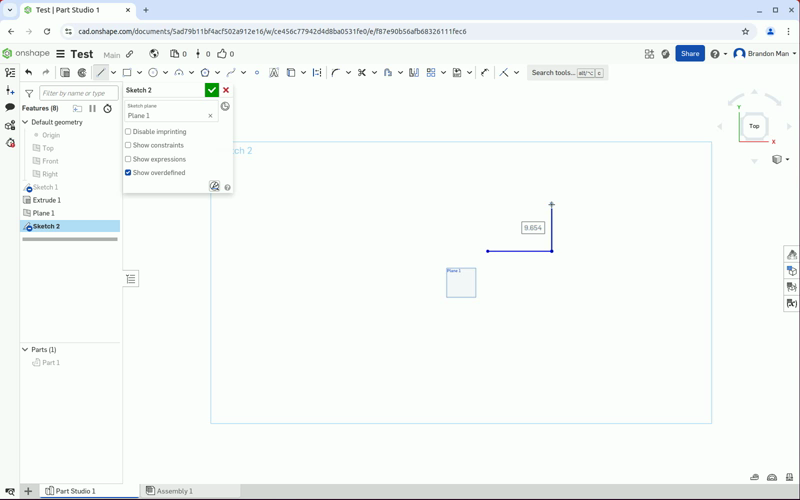
key_down(shift)
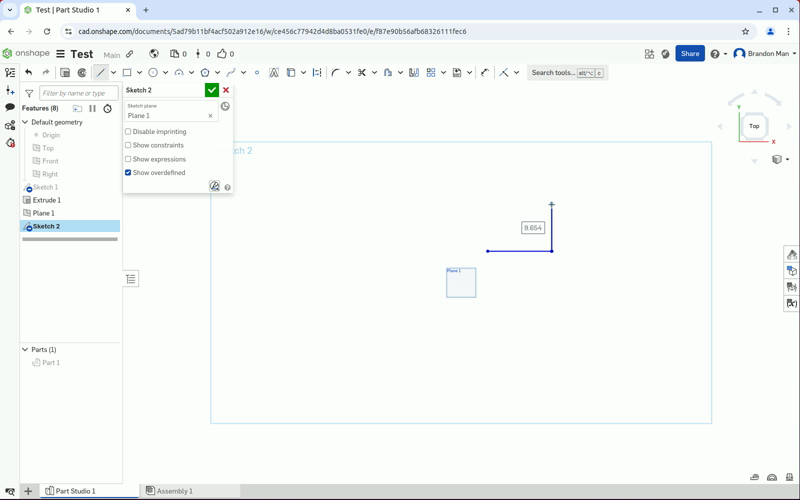
mouse_move(487, 204)
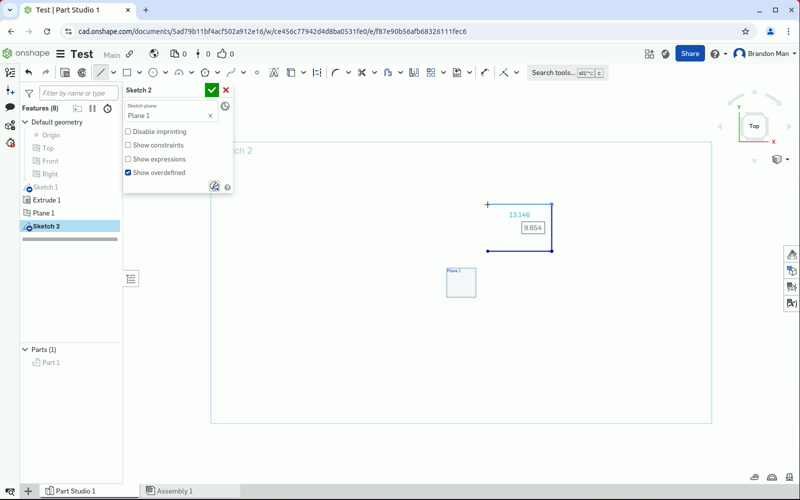
click(487, 204)
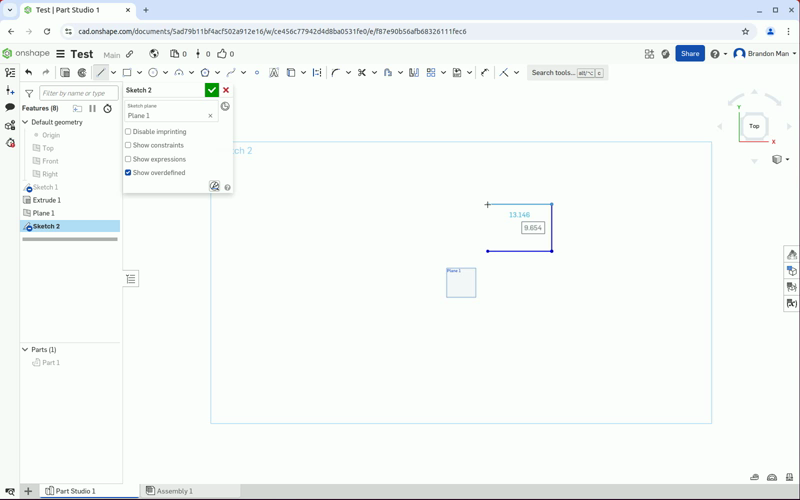
key_up(shift)
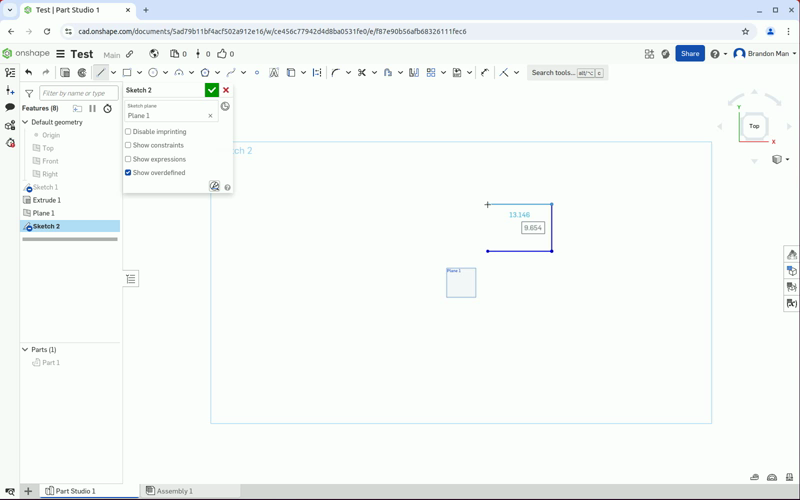
mouse_move(517, 204)
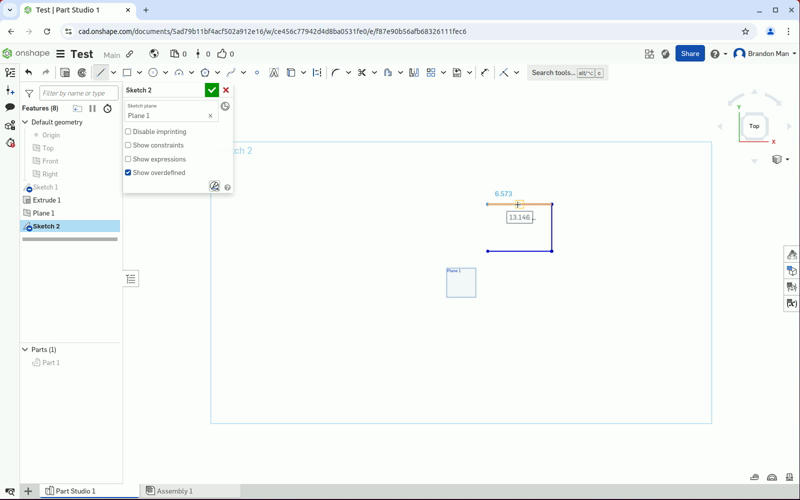
key_down(shift)
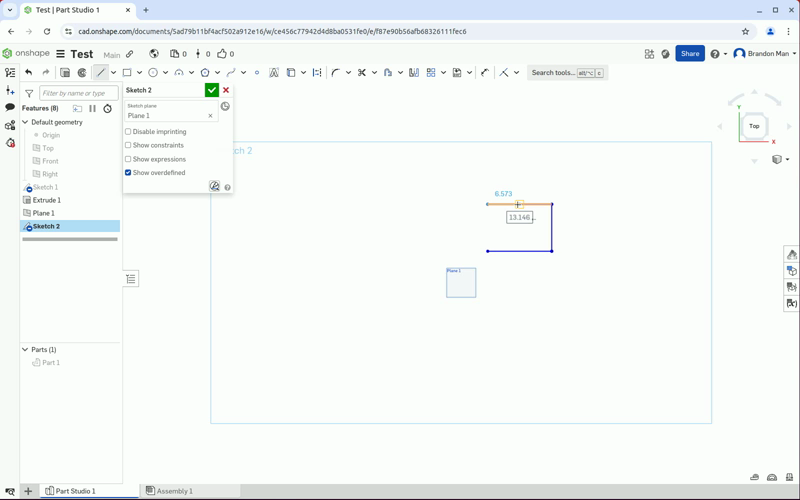
mouse_move(487, 251)
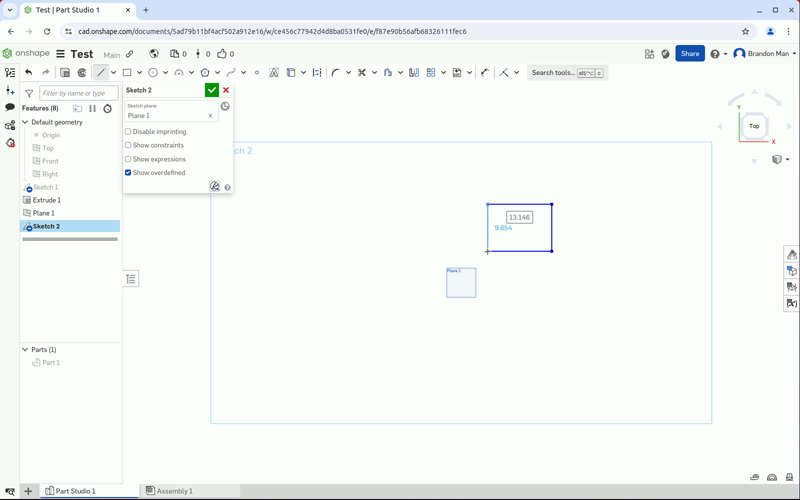
key_up(shift)
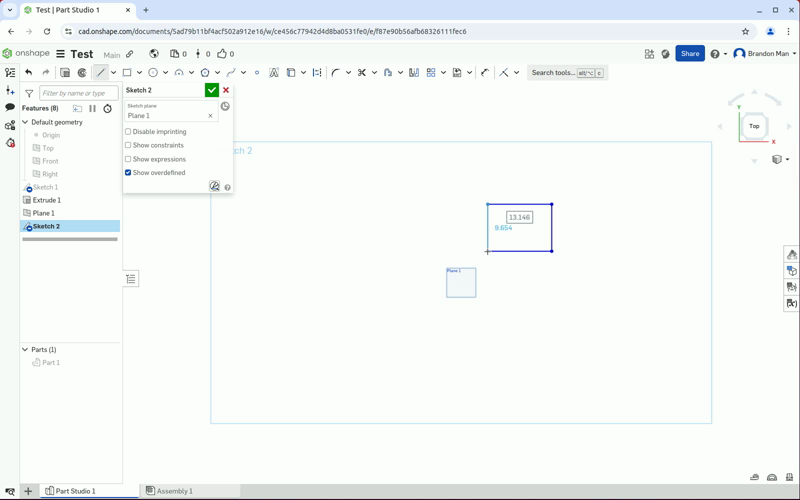
click(487, 251)
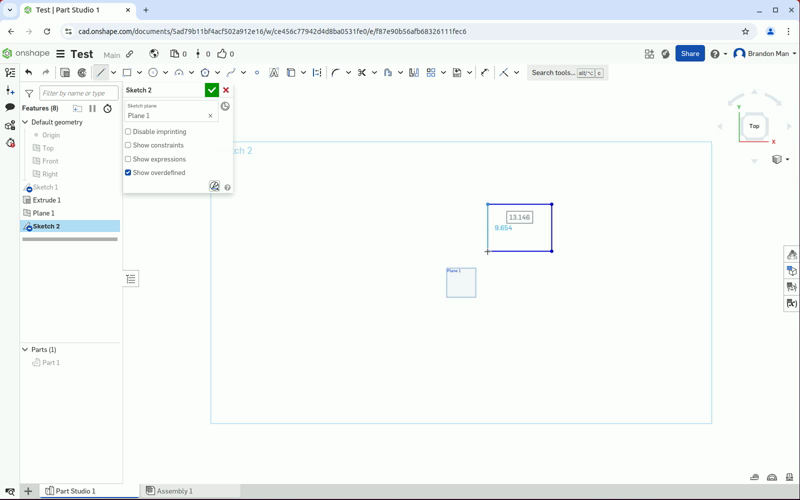
key(esc)
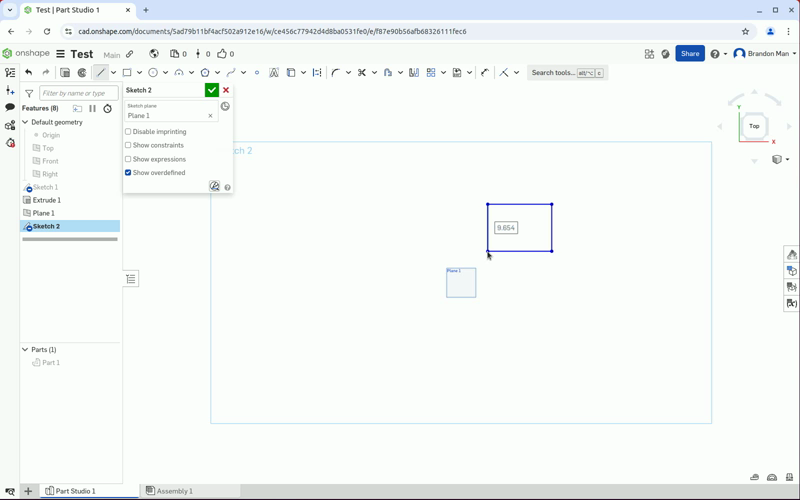
mouse_move(501, 214)
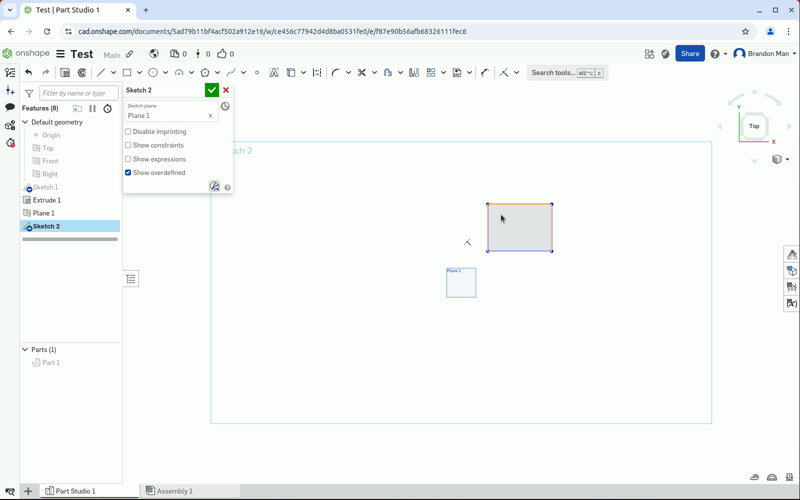
click(501, 214)
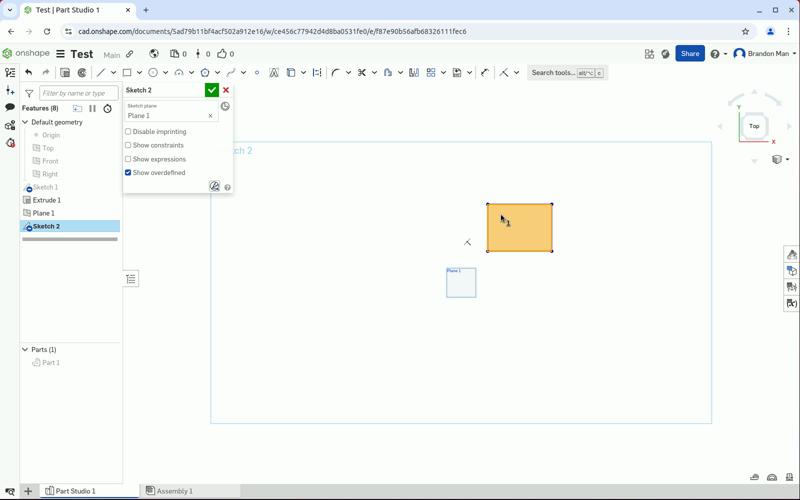
mouse_move(73, 352)
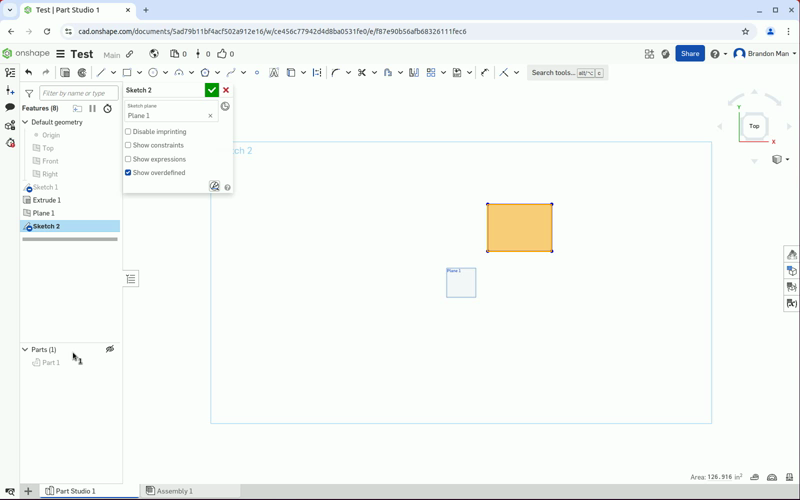
key(shift+y)
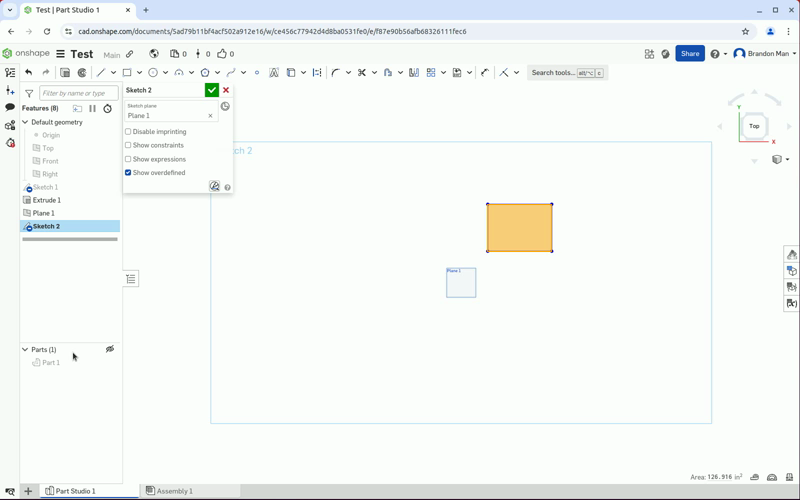
key(shift+e)
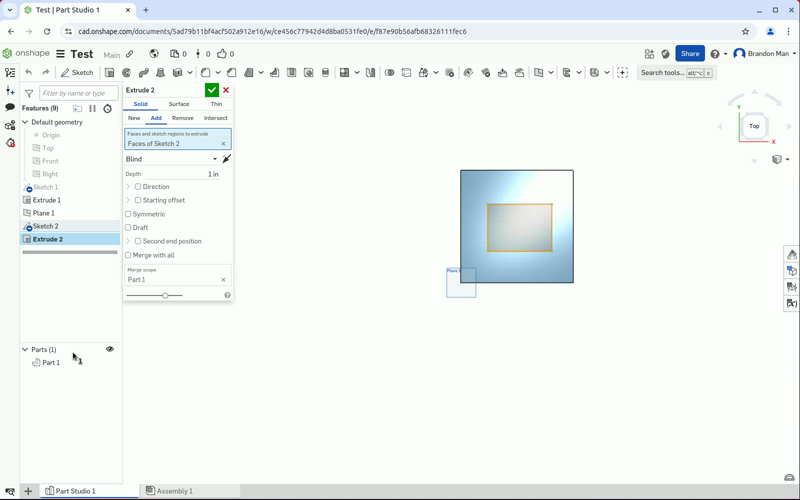
mouse_move(143, 106)
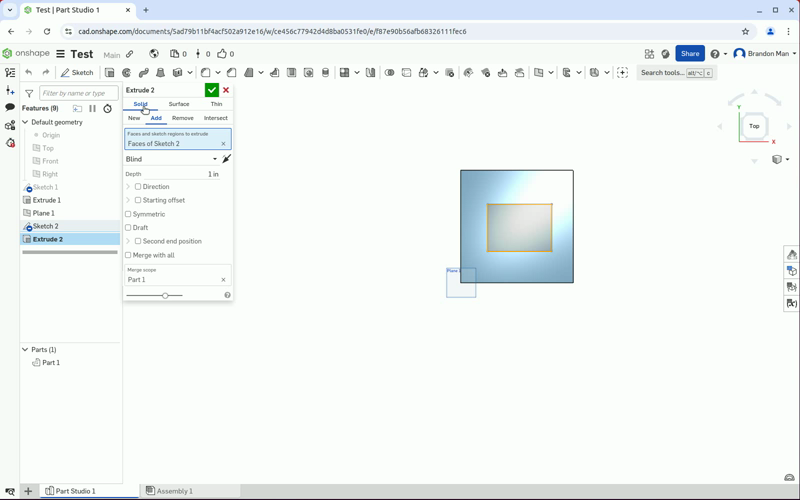
click(143, 106)
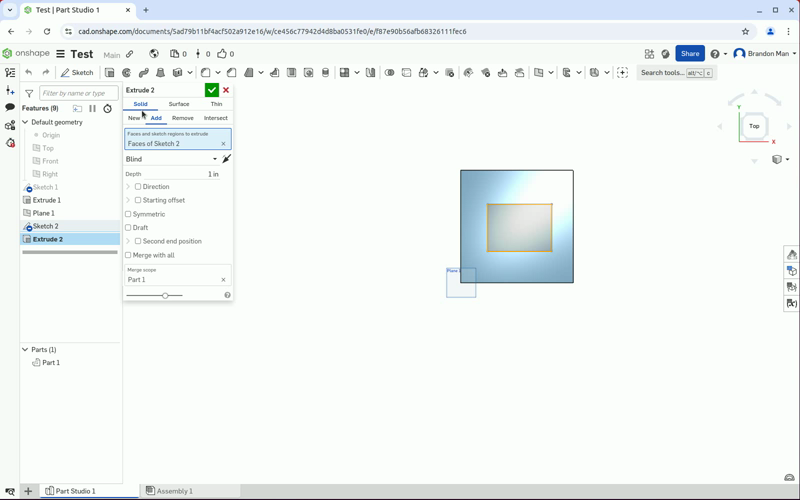
mouse_move(137, 120)
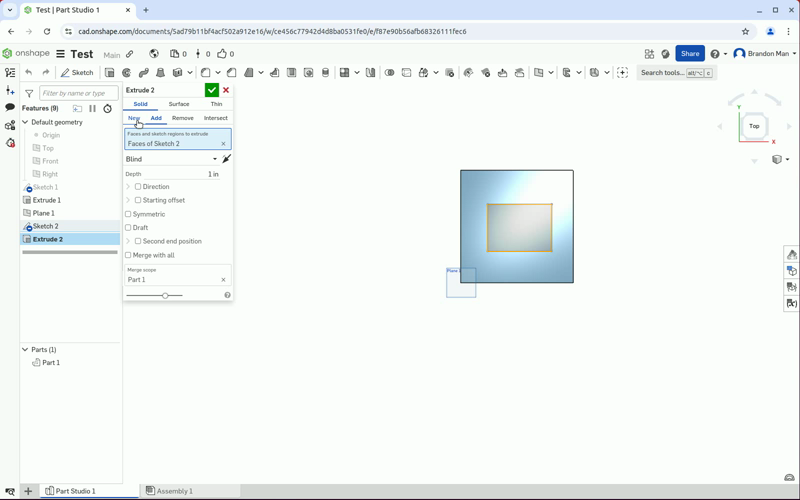
click(137, 120)
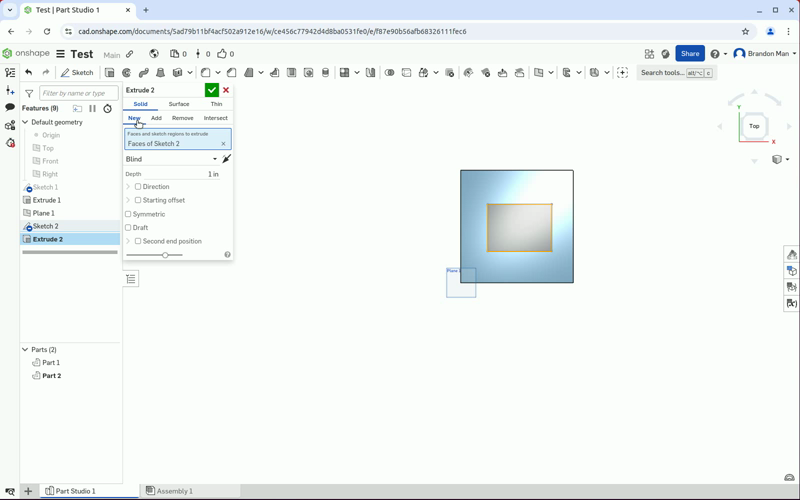
key(tab, 4)
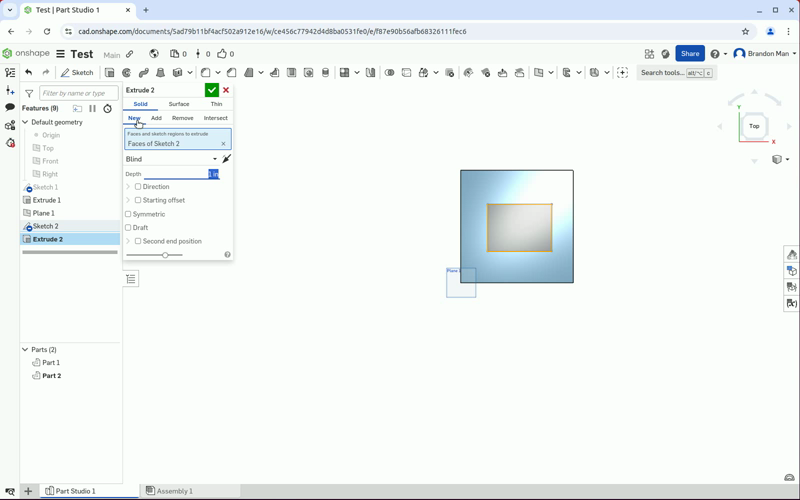
text(11.554)
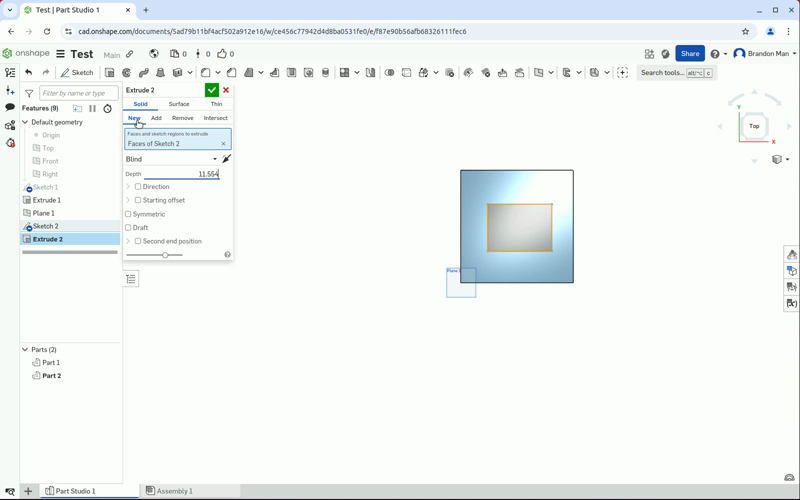
key(enter)
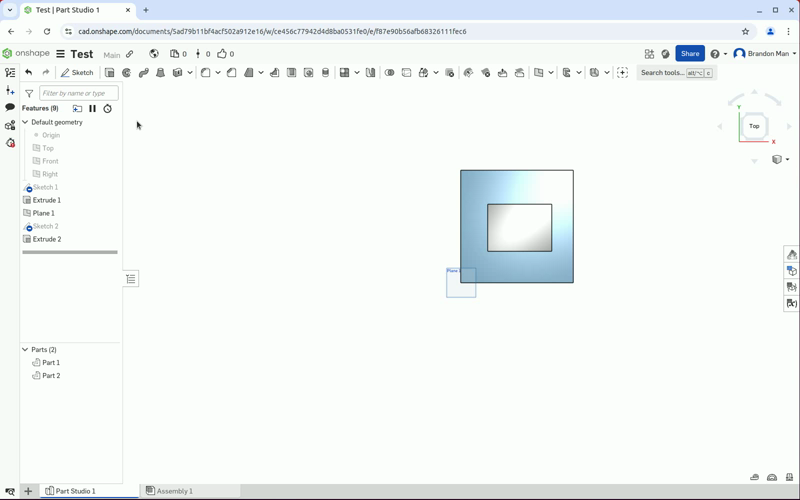
key(shift+h)
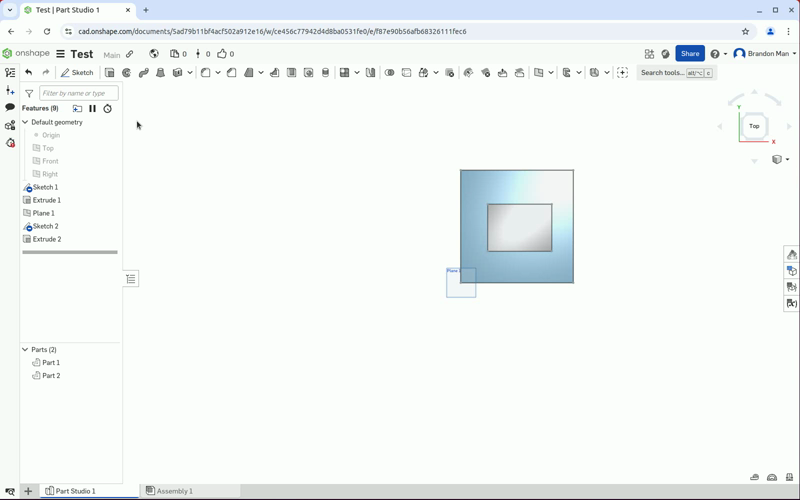
key(shift+h)
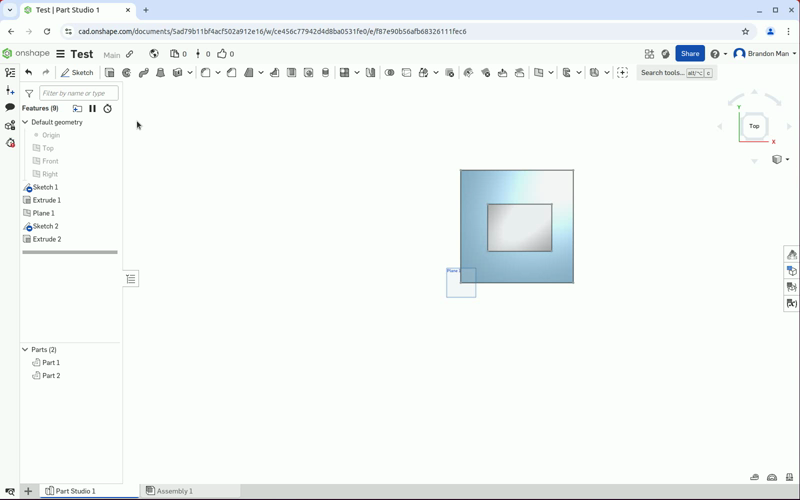
key(shift+7)
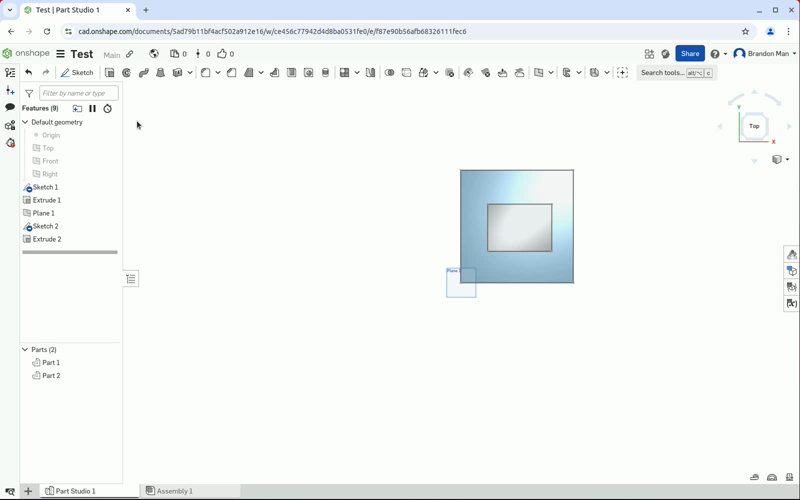
key(up, 3)
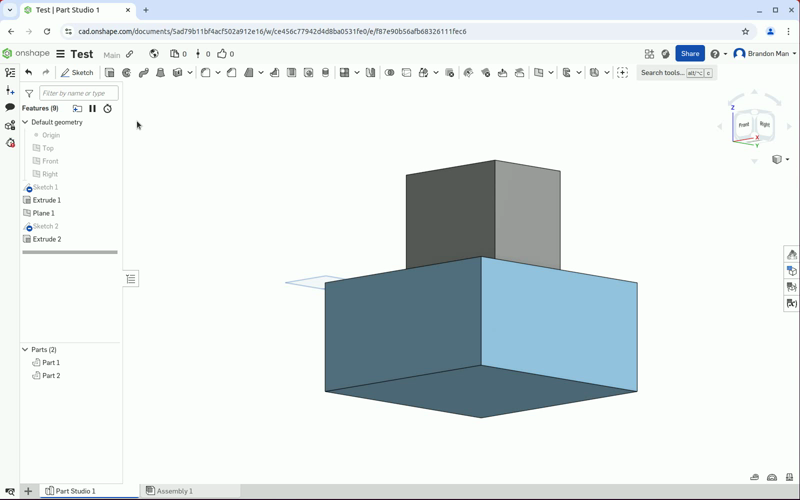
key(left, 3)
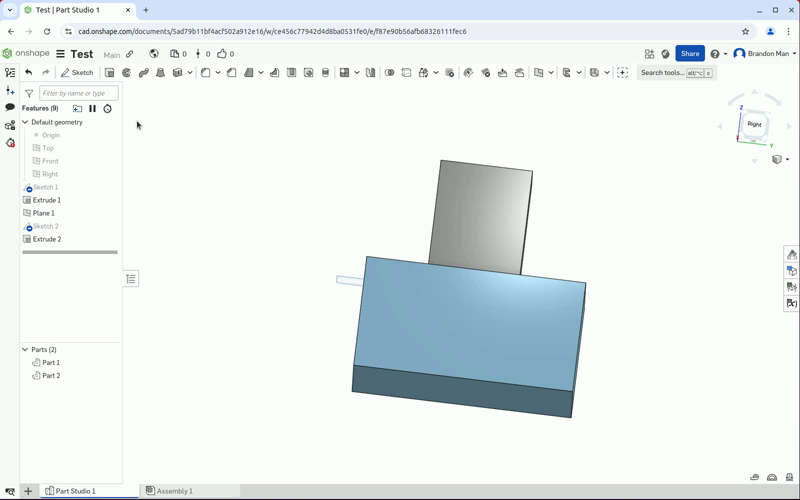
key(right, 3)
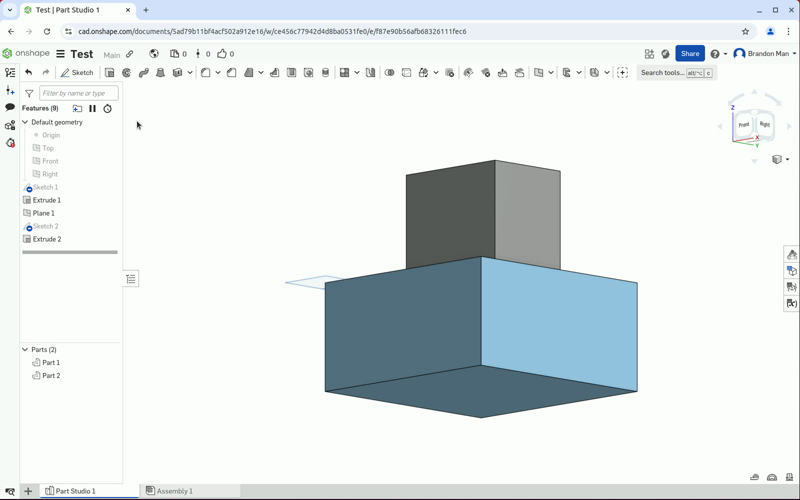
key(down, 3)
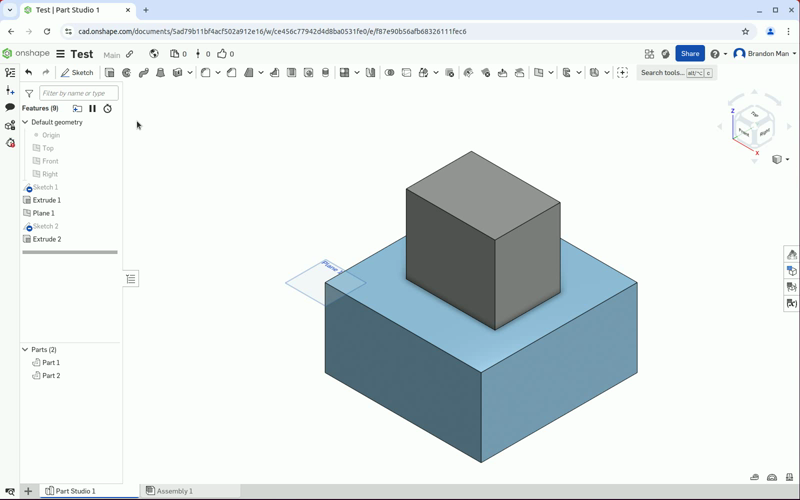
mouse_move(73, 189)
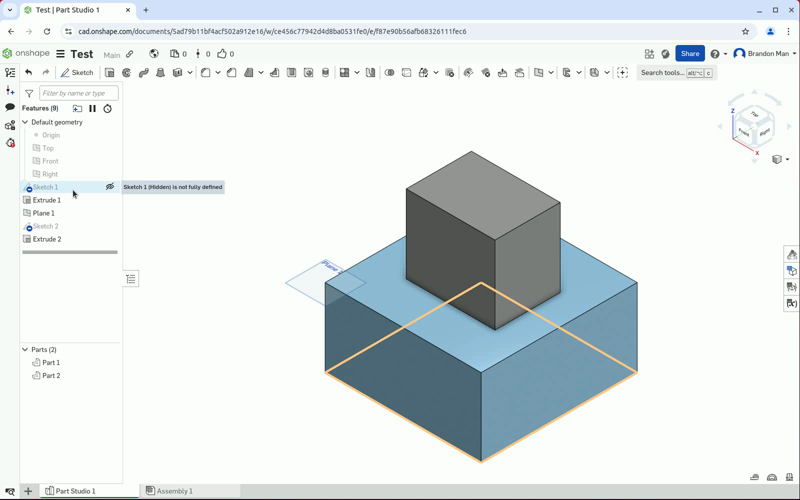
click(73, 189)